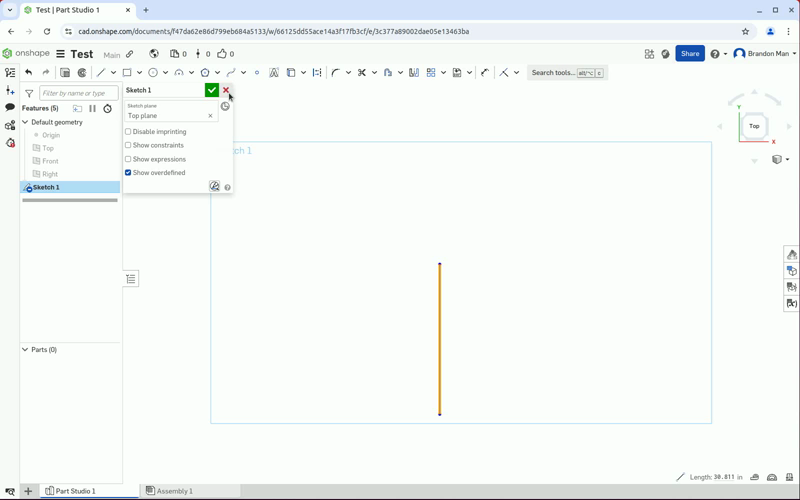
key(shift+h)
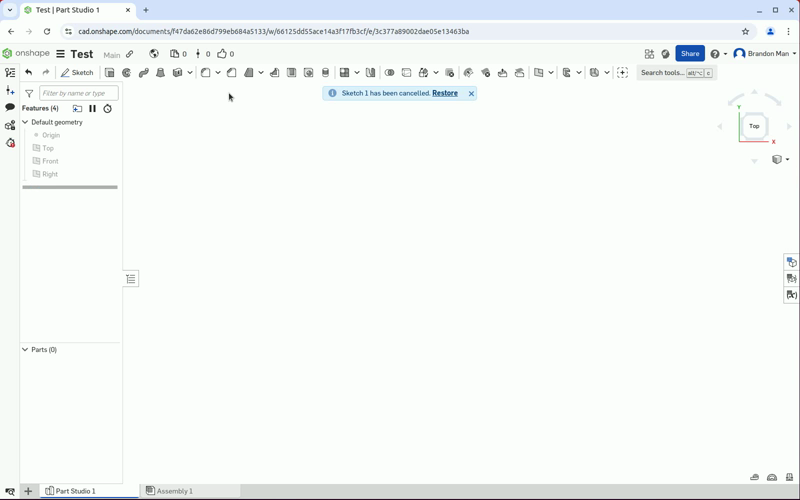
mouse_move(73, 352)
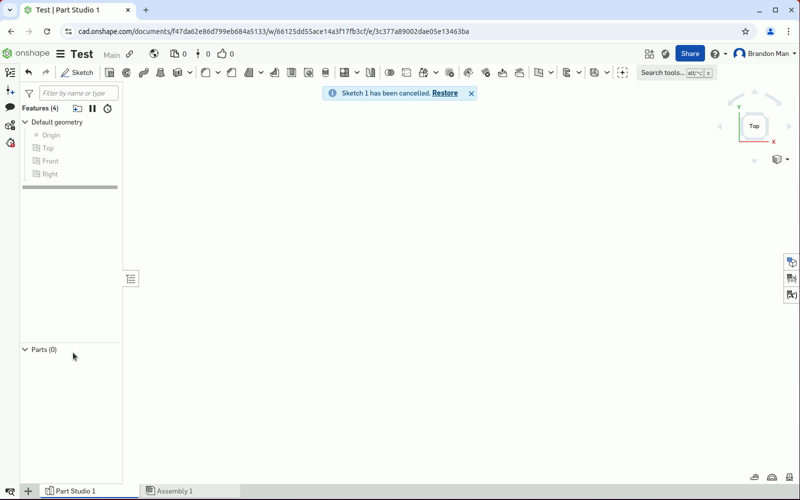
key(y)
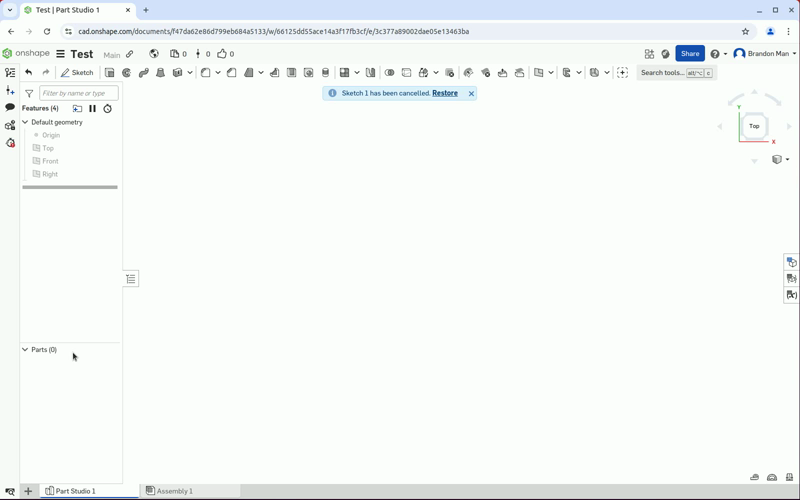
key(shift+p)
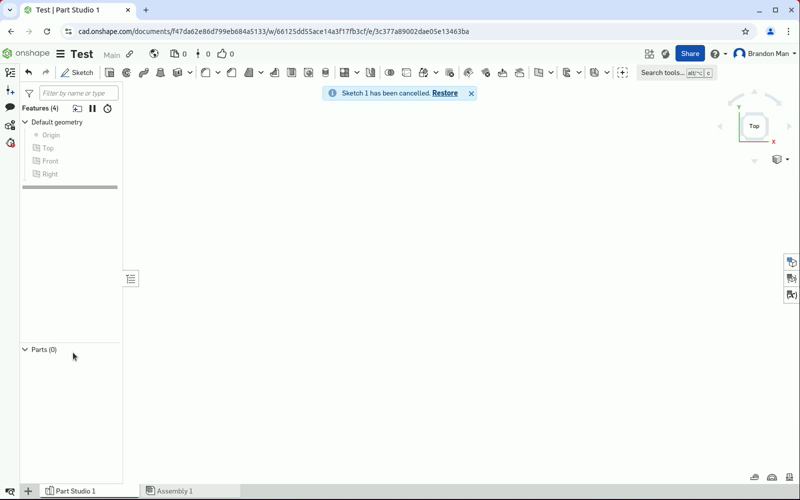
key(space)
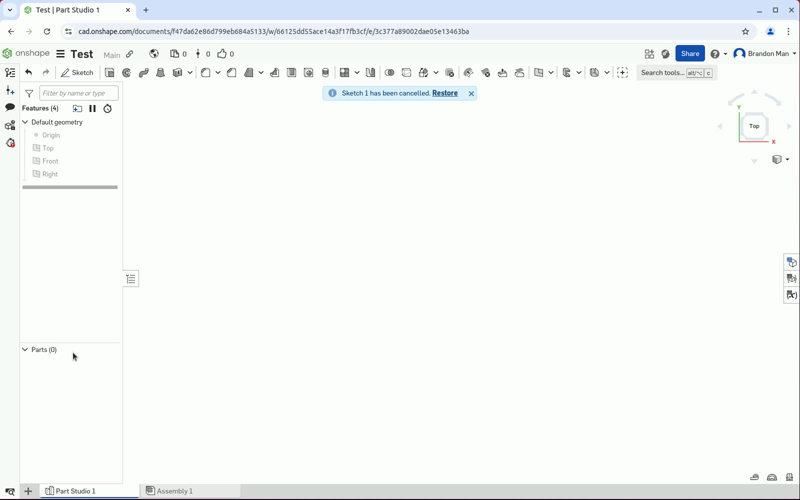
key_down(shift)
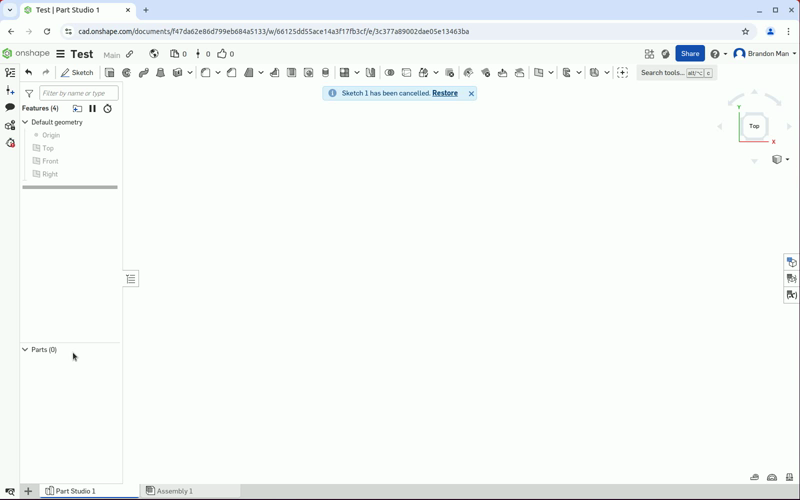
key(up)
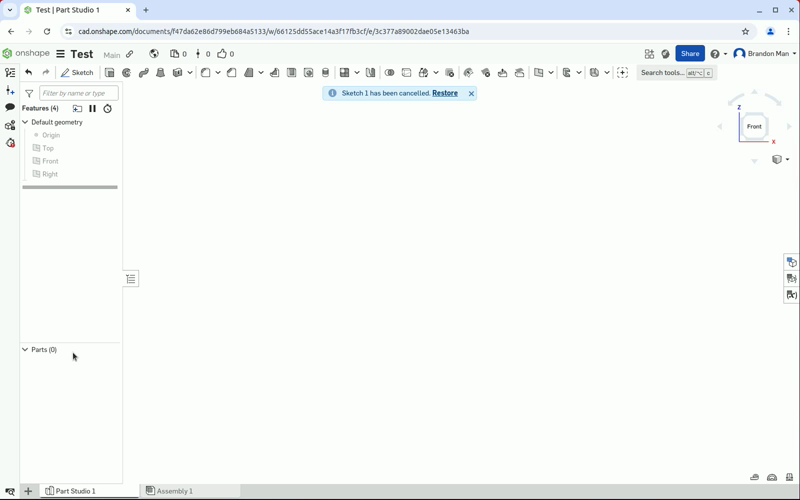
key_up(shift)
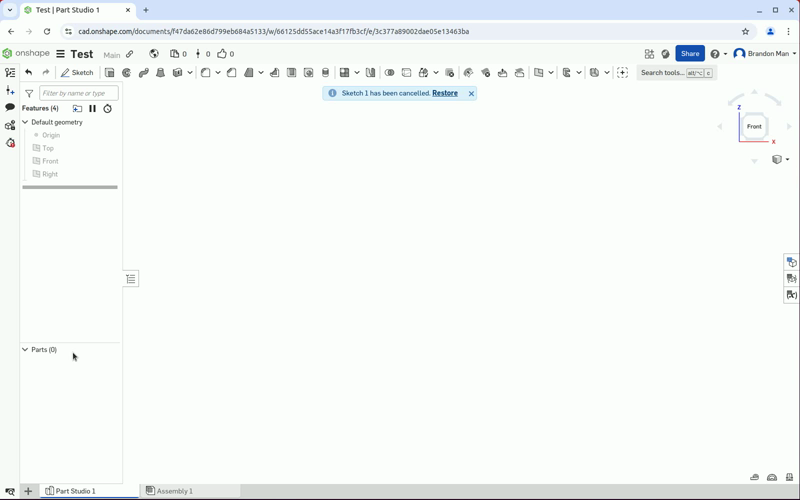
key(space)
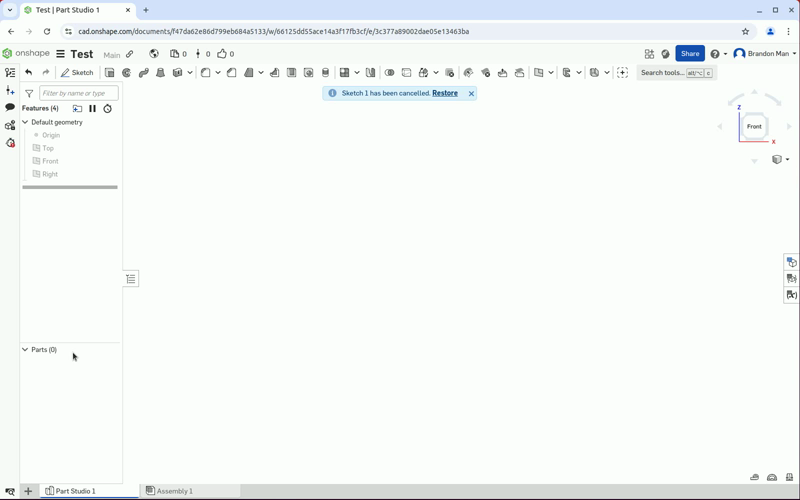
key_down(shift)
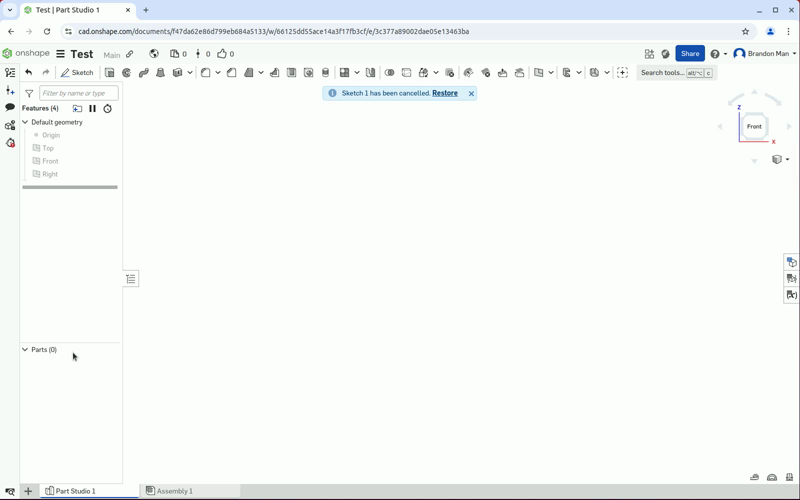
key(left)
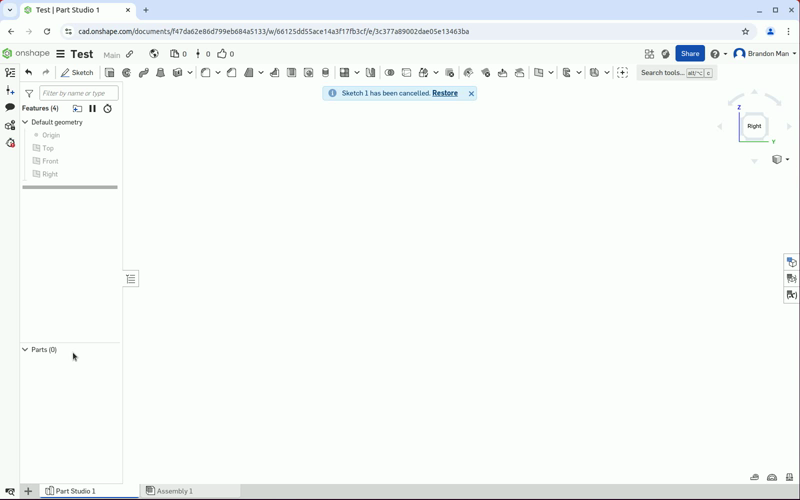
key_up(shift)
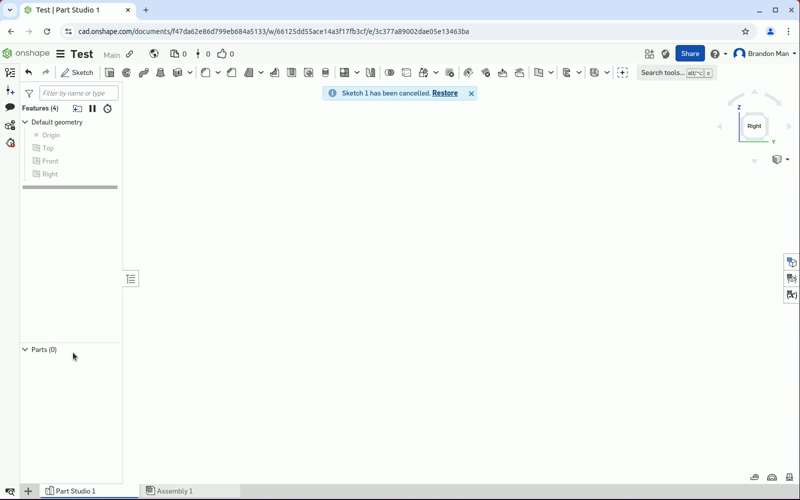
mouse_move(73, 352)
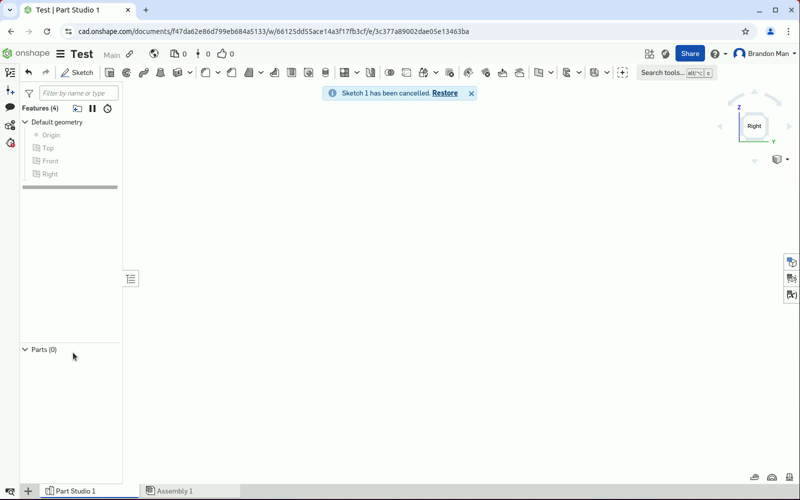
key(shift+y)
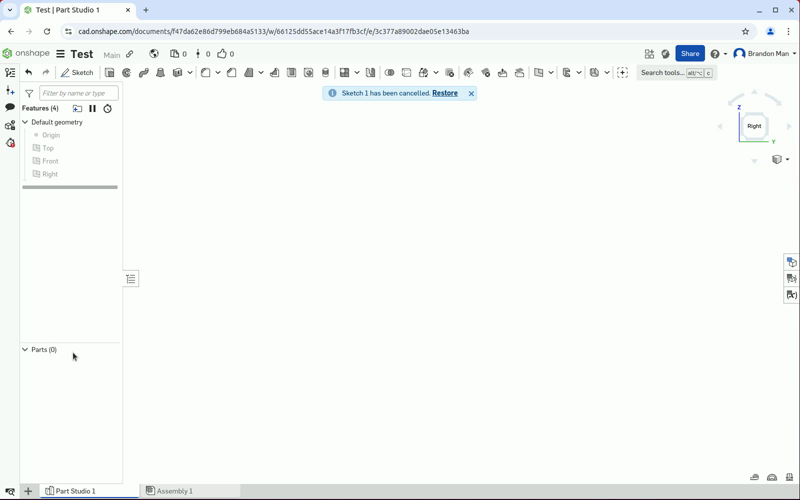
key(shift+s)
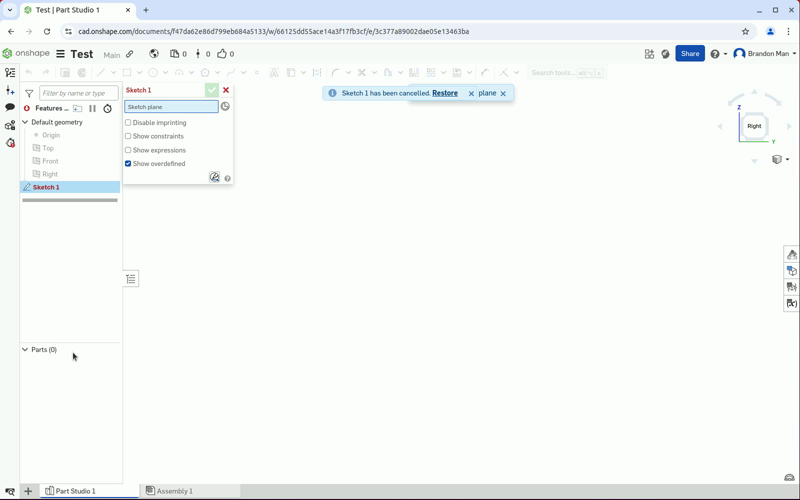
mouse_move(73, 176)
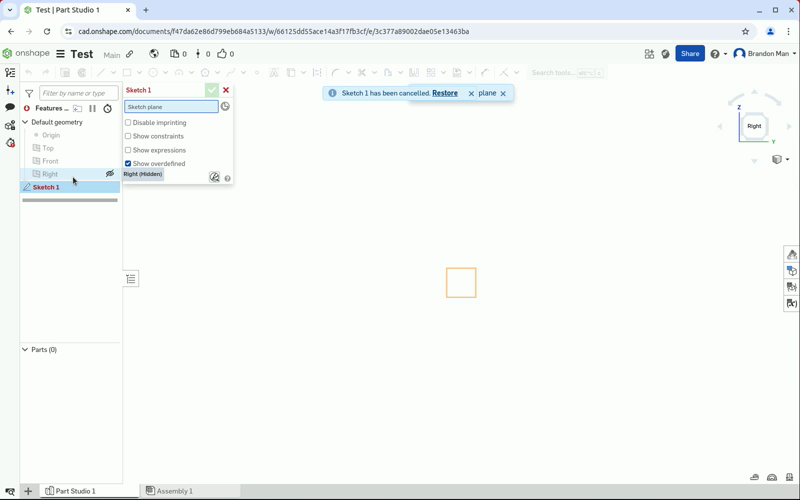
click(73, 176)
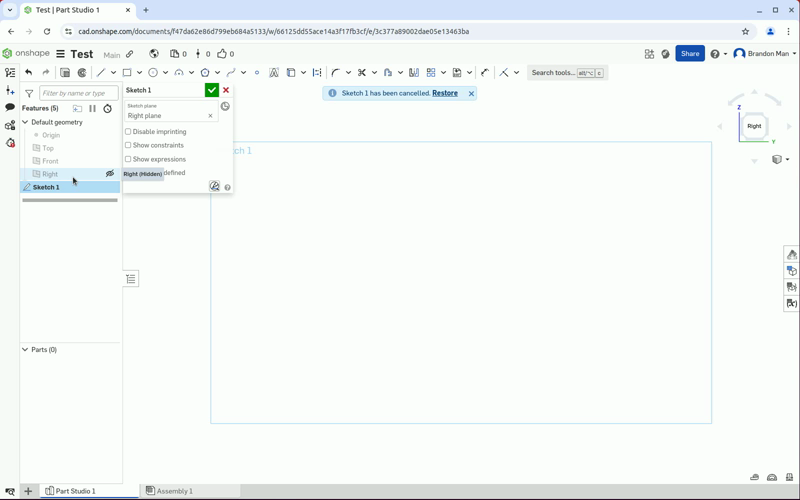
mouse_move(73, 352)
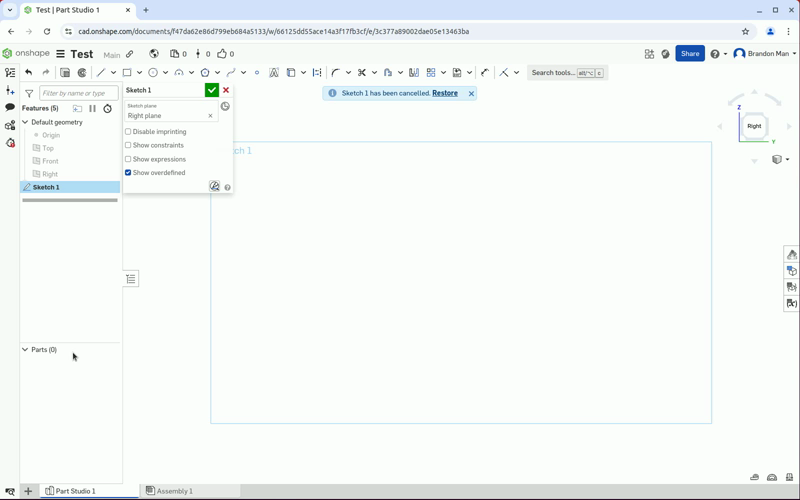
key(y)
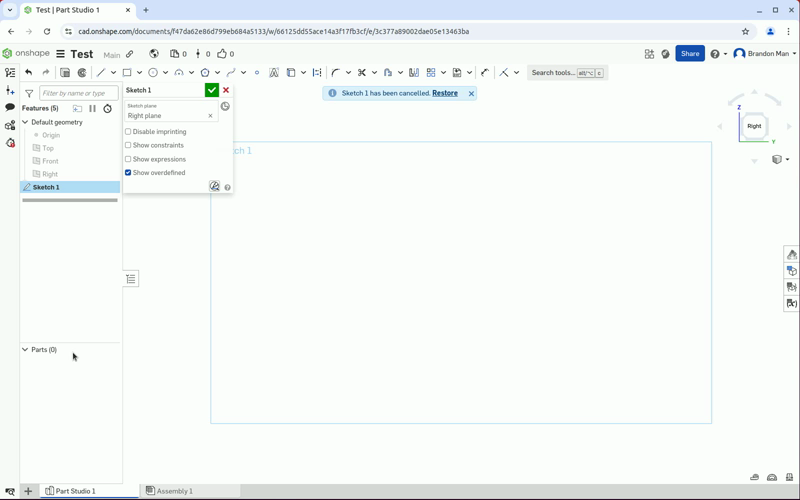
key(c)
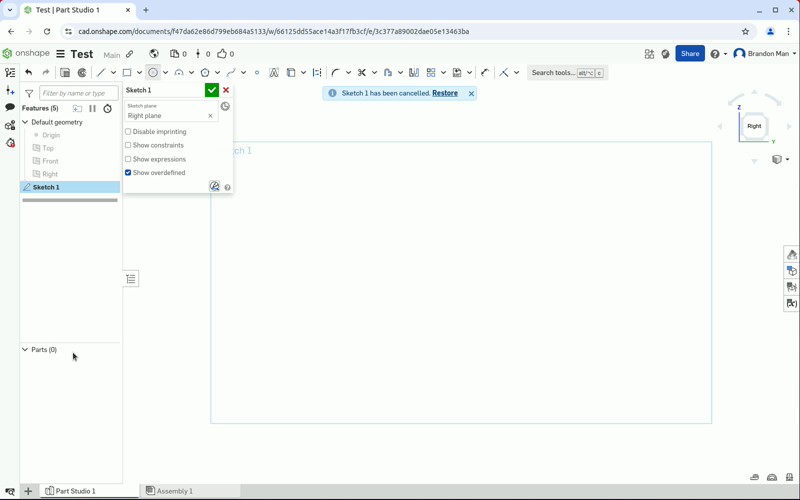
key_down(shift)
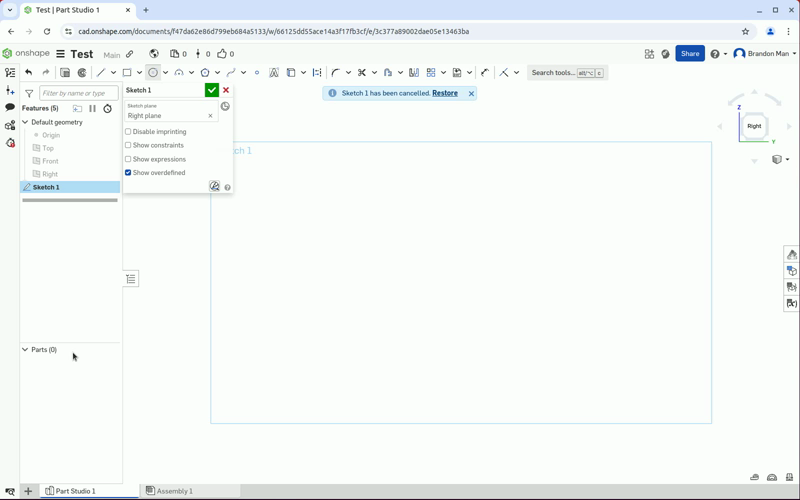
mouse_move(461, 282)
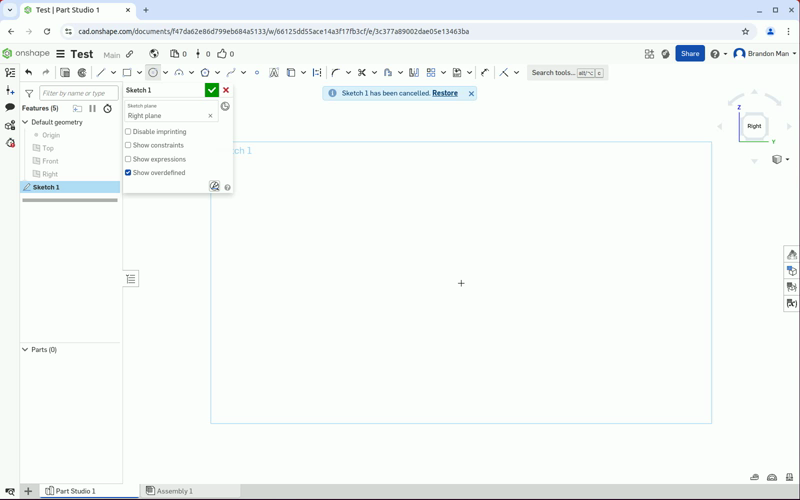
click(461, 282)
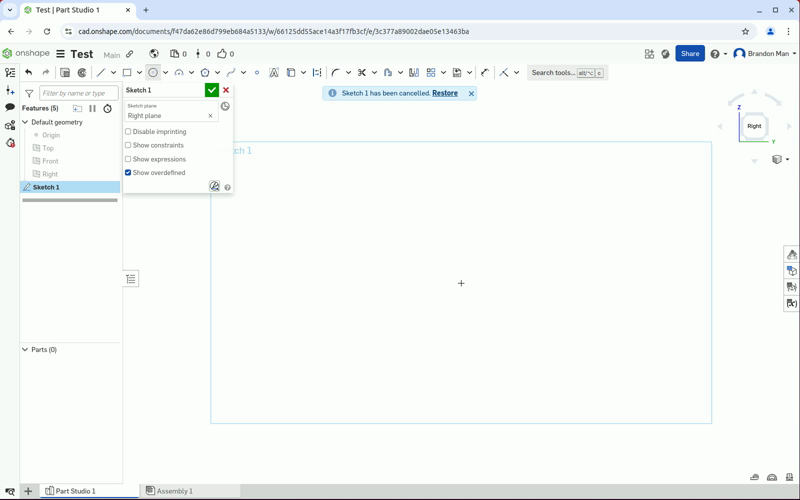
key_up(shift)
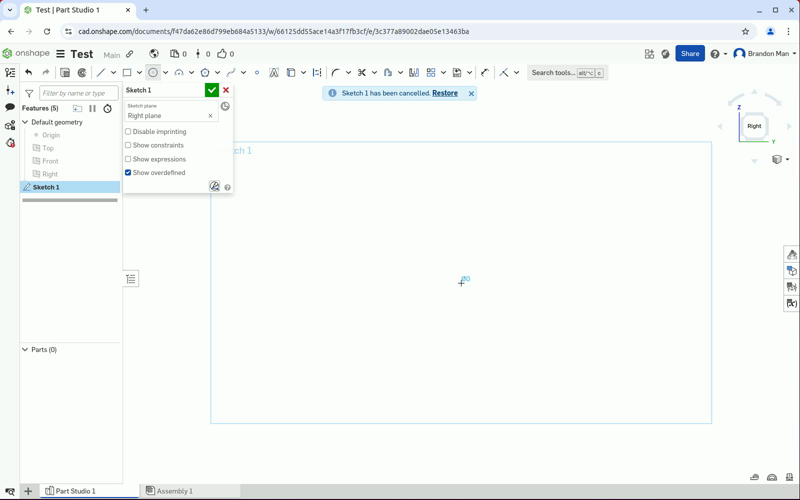
mouse_move(467, 282)
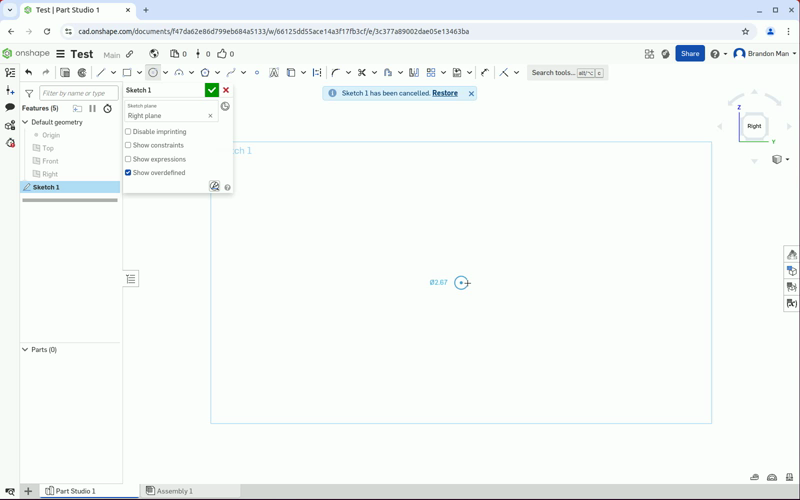
click(467, 282)
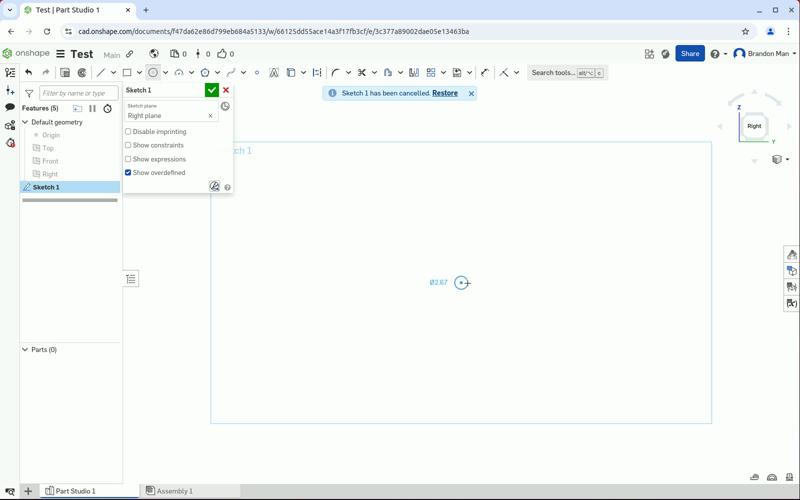
key(esc)
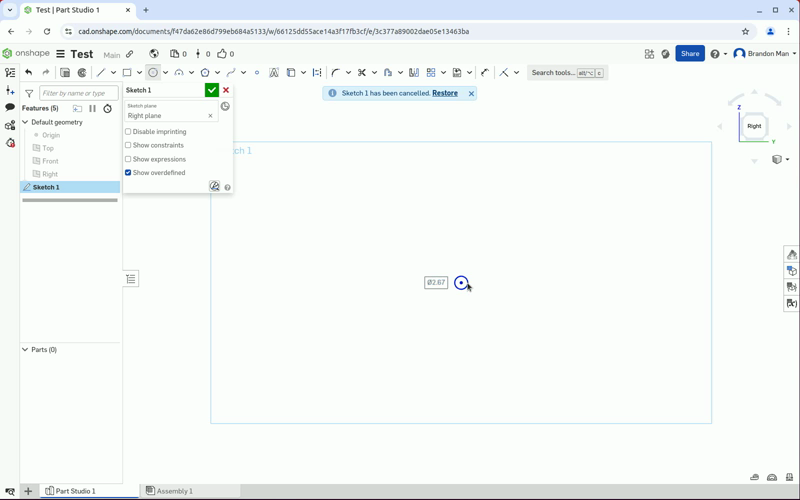
mouse_move(461, 280)
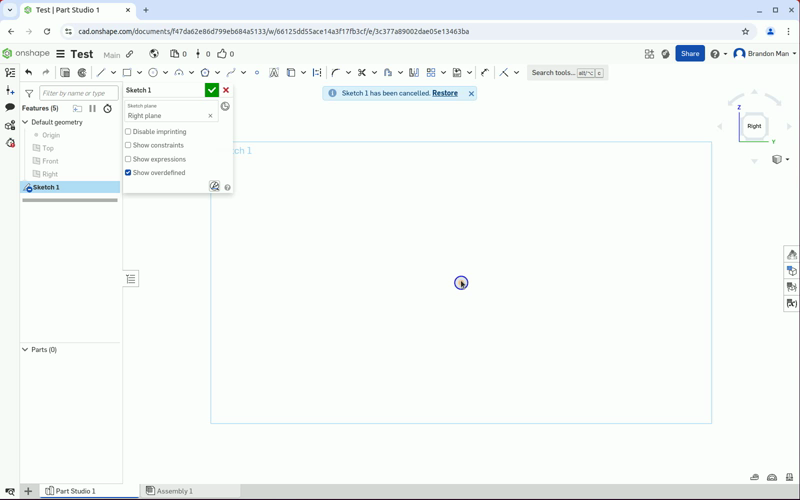
scroll(6)
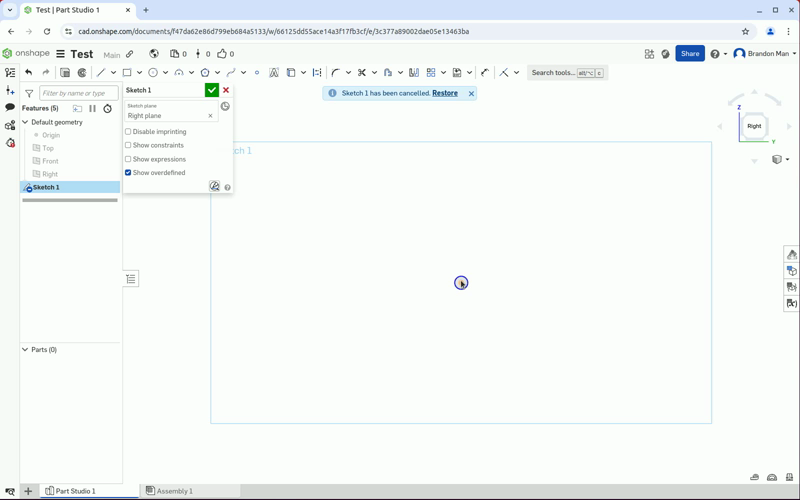
scroll(6)
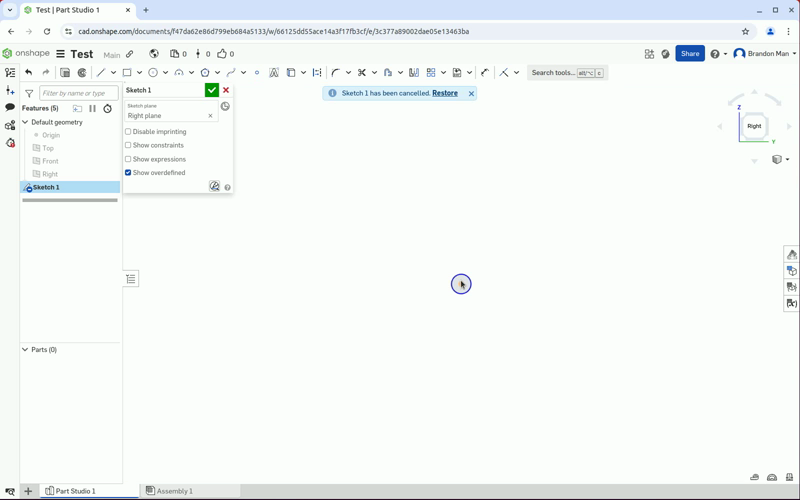
scroll(6)
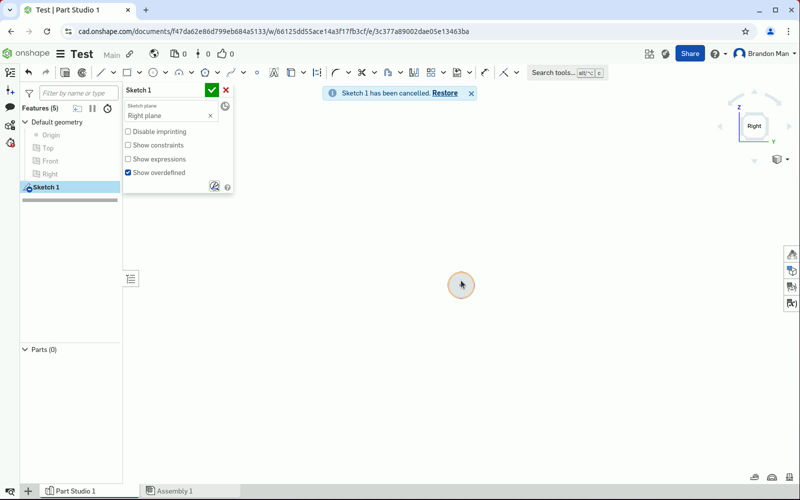
scroll(6)
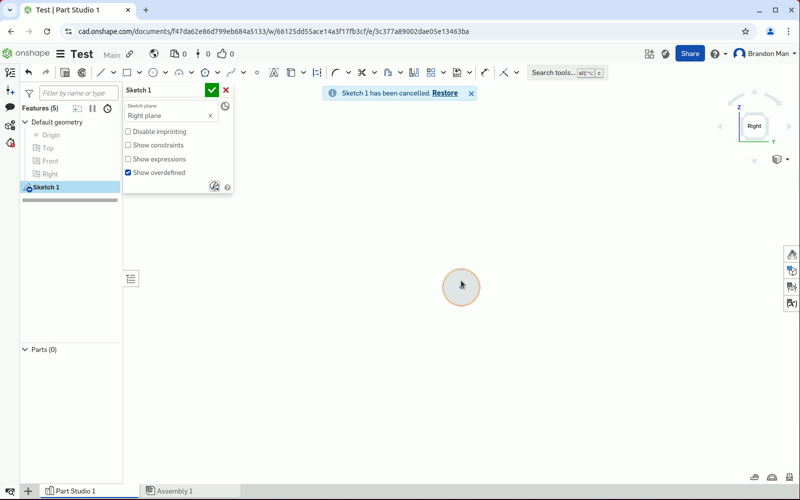
scroll(6)
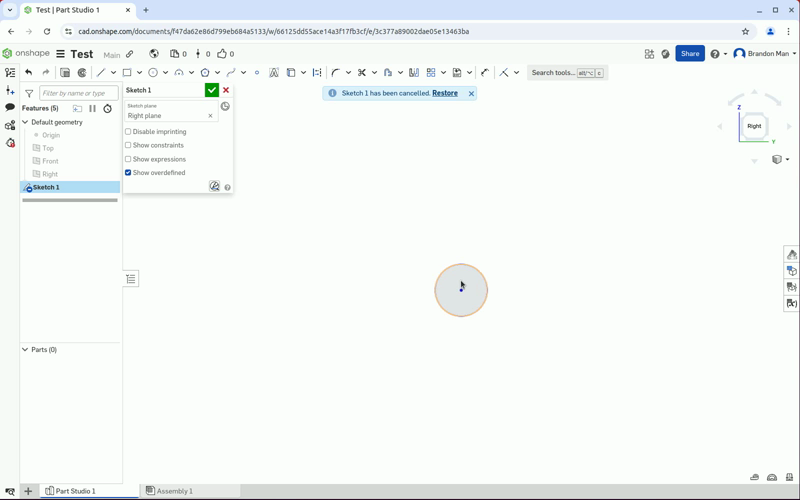
scroll(6)
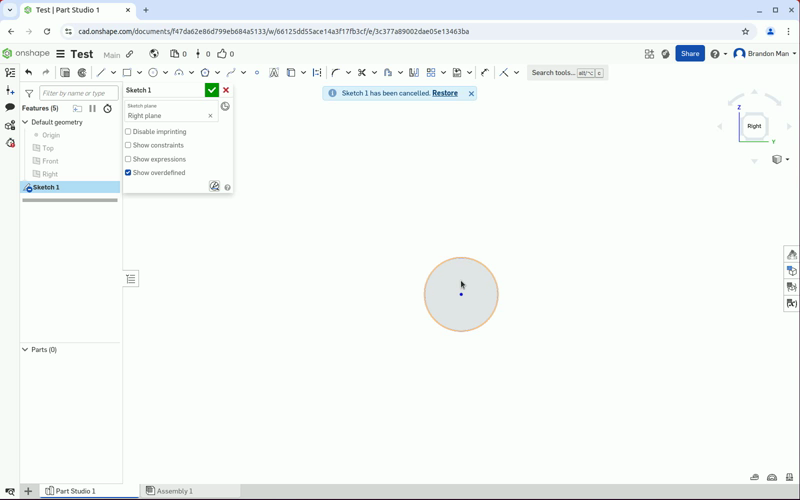
scroll(6)
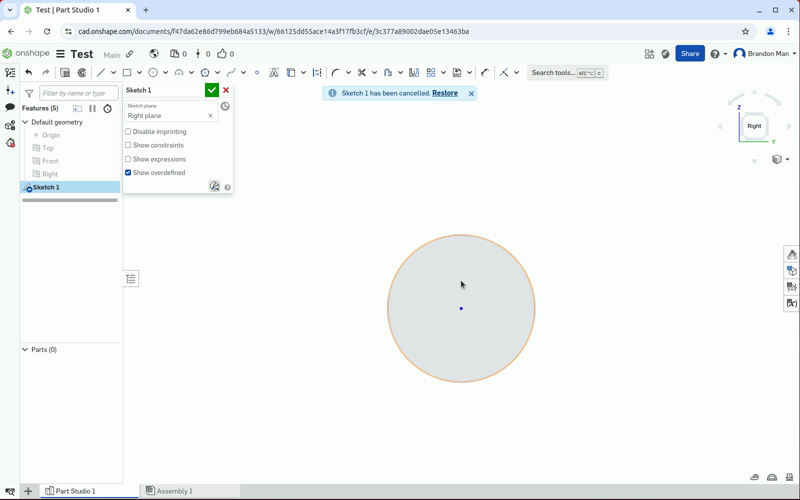
click(461, 280)
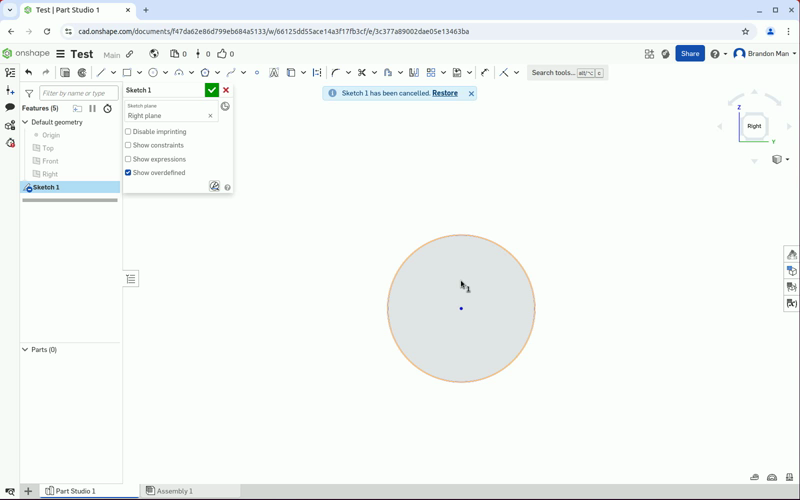
scroll(-6)
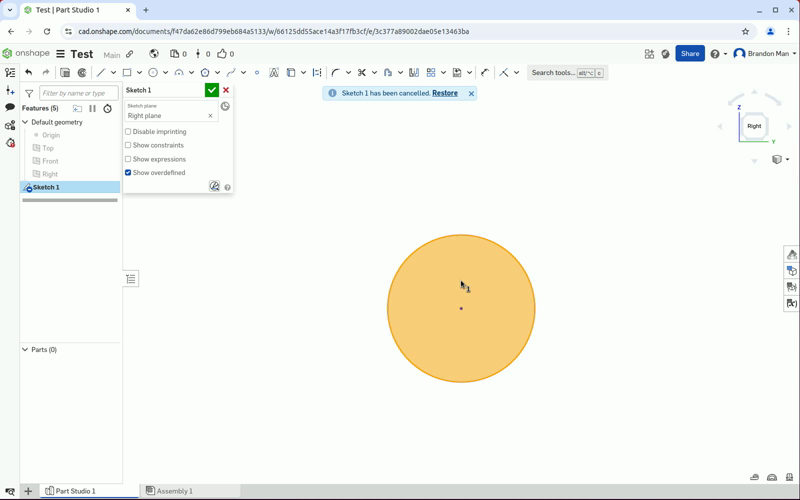
scroll(-6)
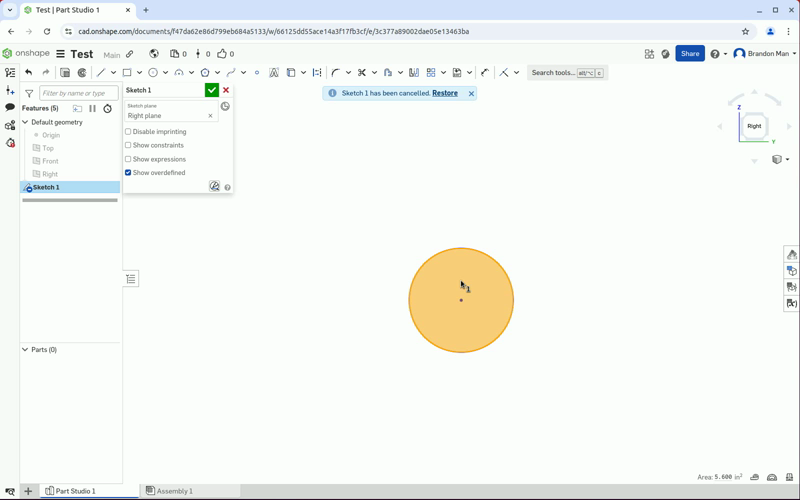
scroll(-6)
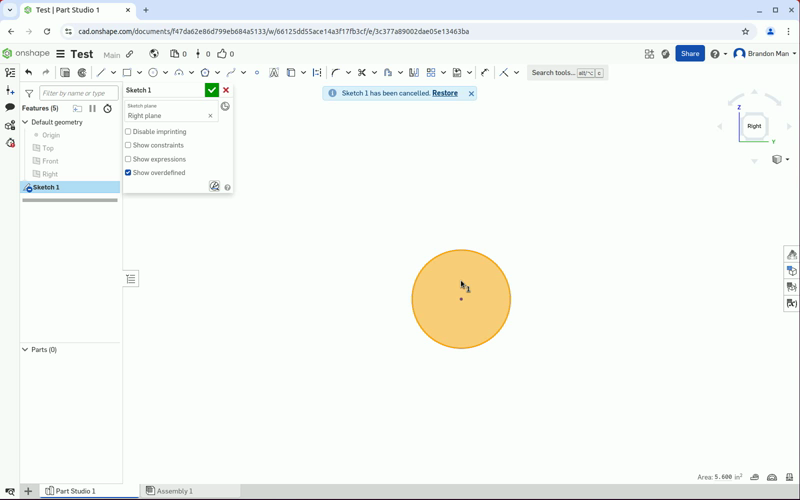
scroll(-6)
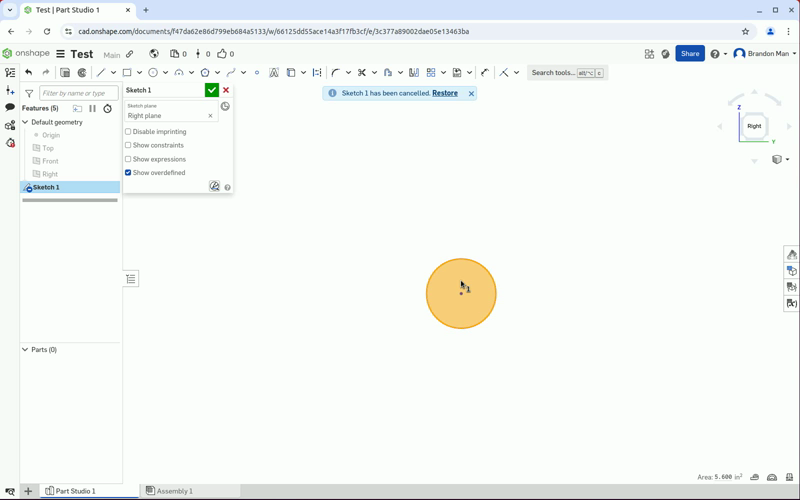
scroll(-6)
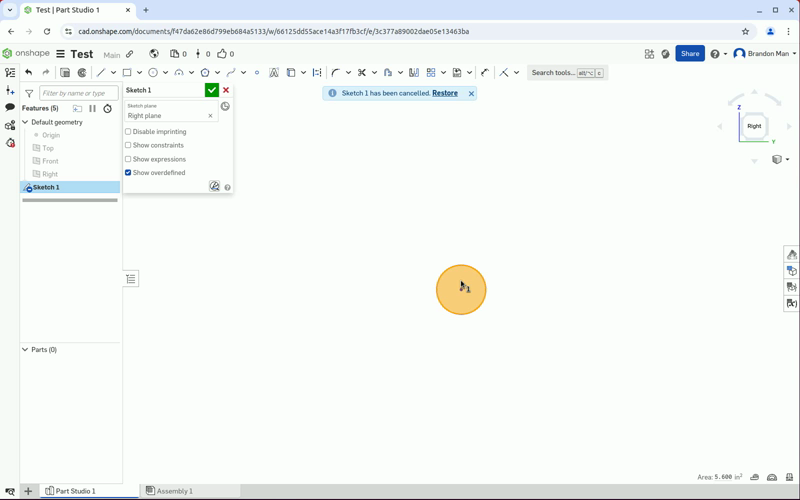
scroll(-6)
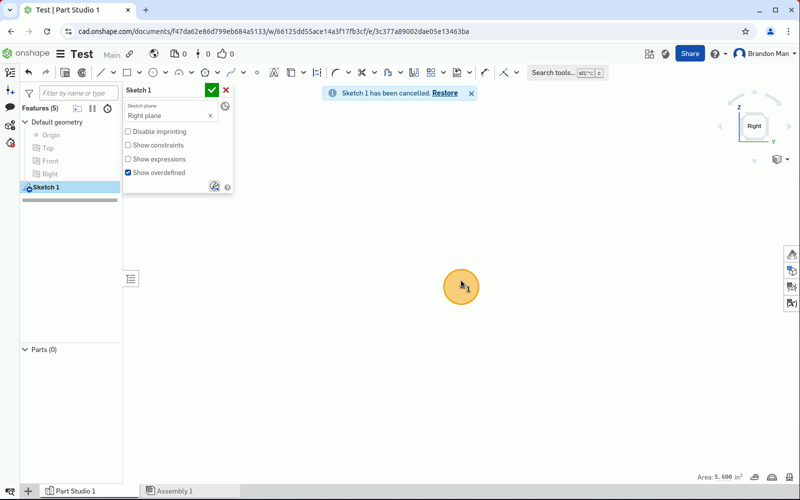
scroll(-6)
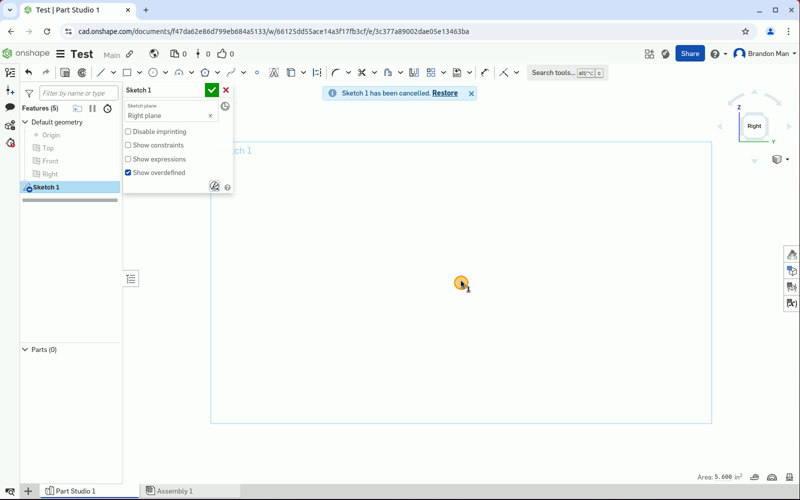
mouse_move(73, 352)
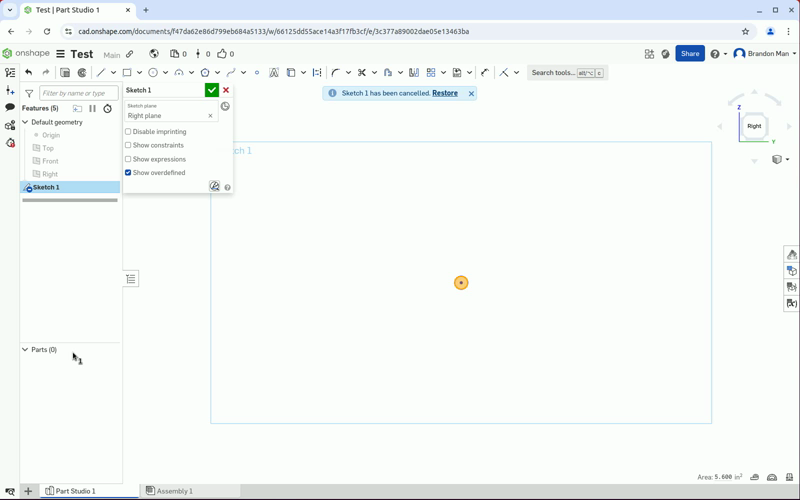
key(shift+y)
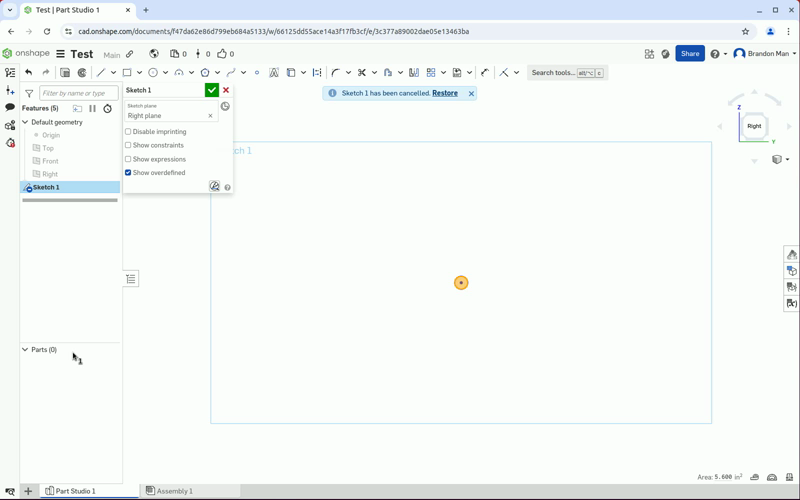
key(shift+e)
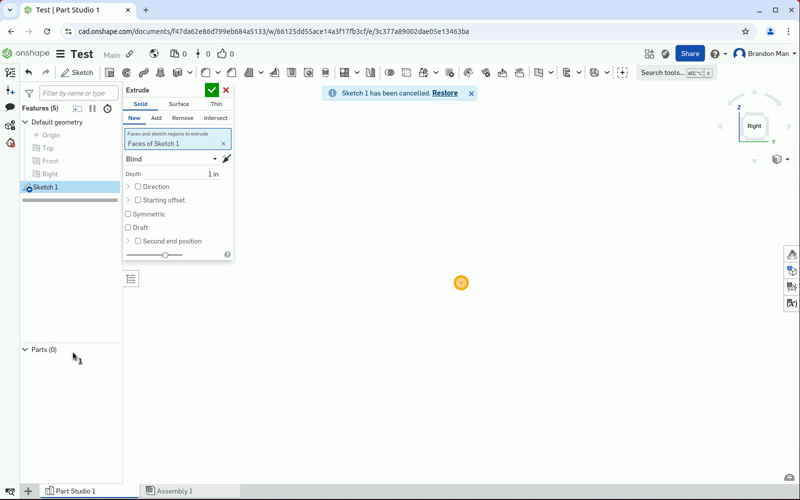
mouse_move(143, 106)
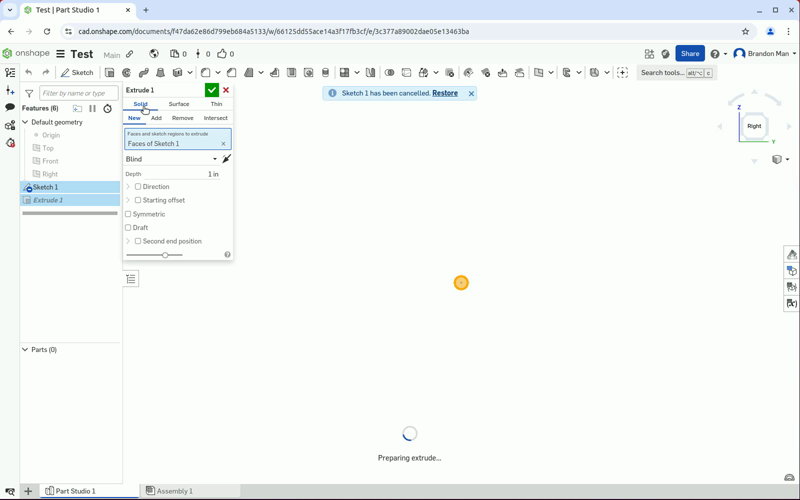
click(143, 106)
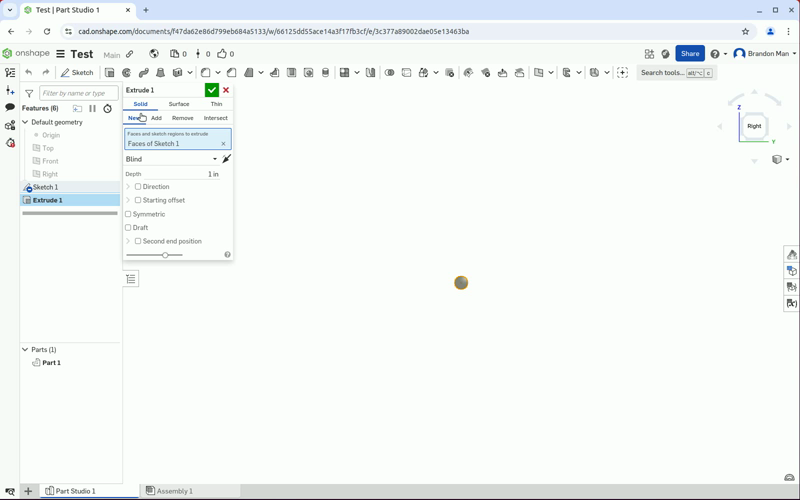
mouse_move(137, 120)
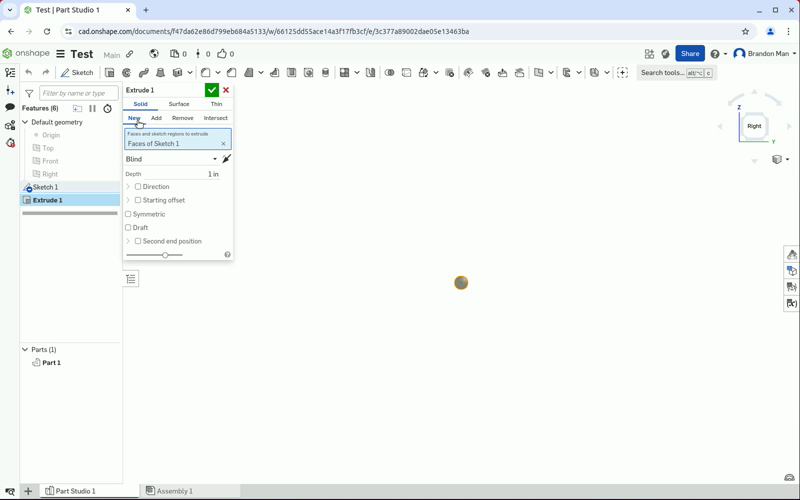
click(137, 120)
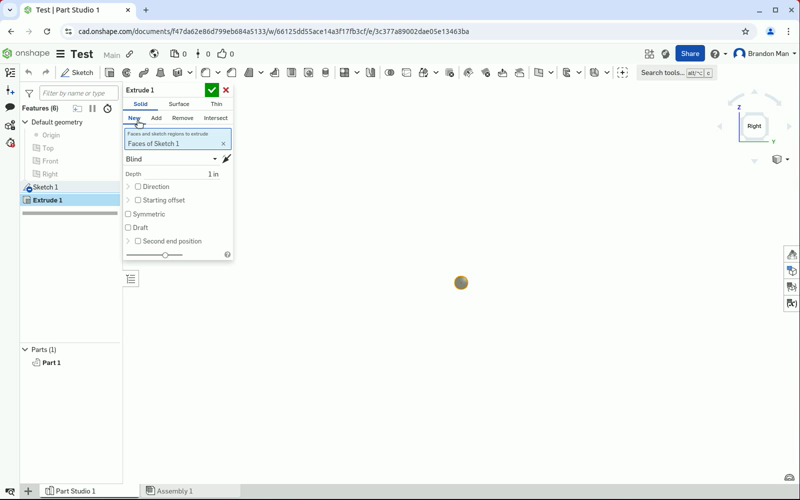
key(tab, 4)
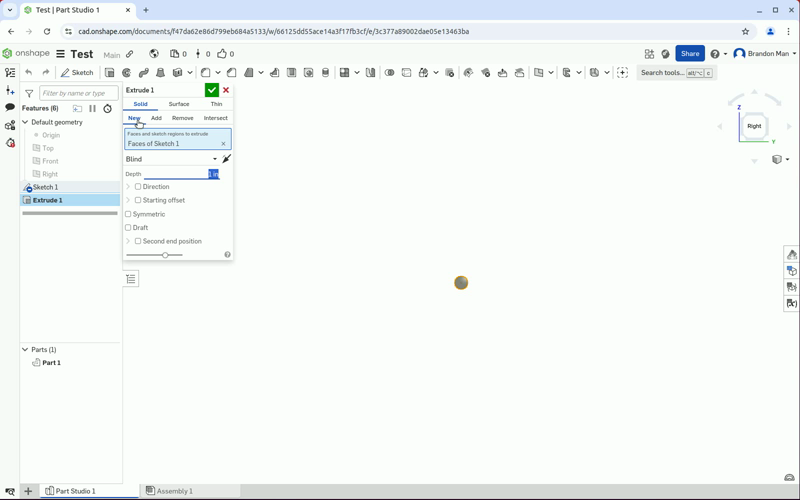
text(46.216)
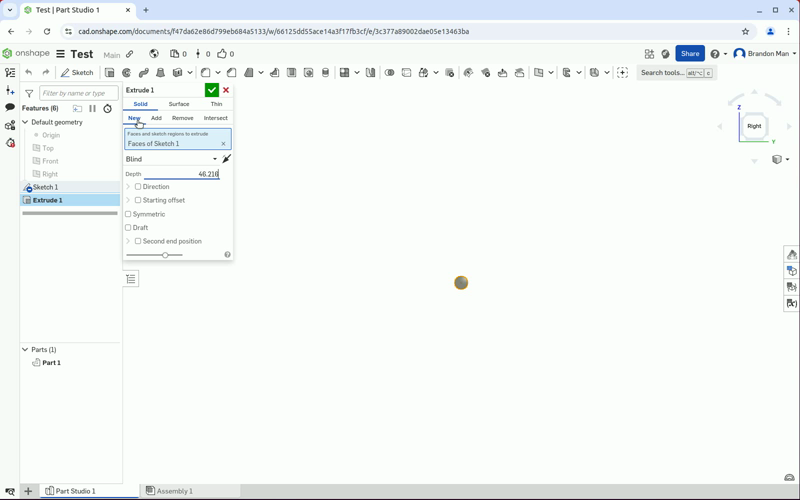
key(tab, 3)
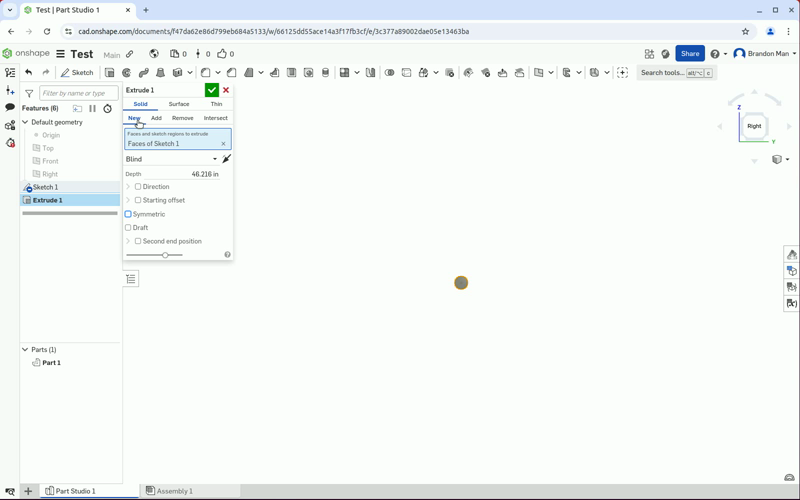
key(space)
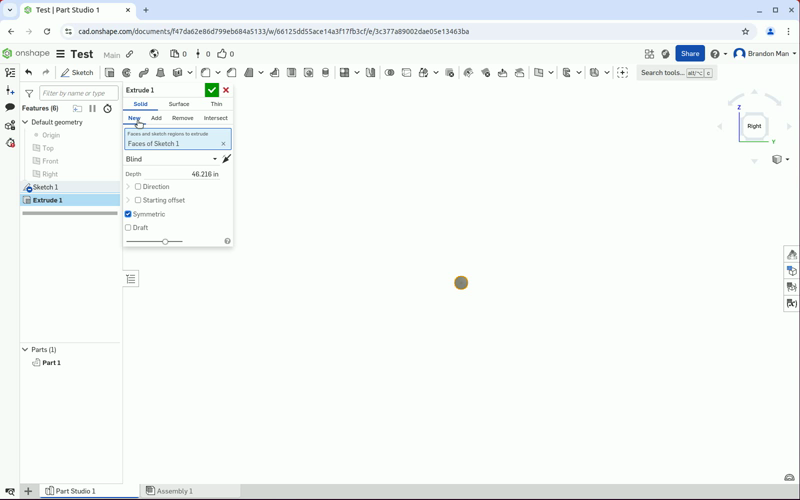
key(enter)
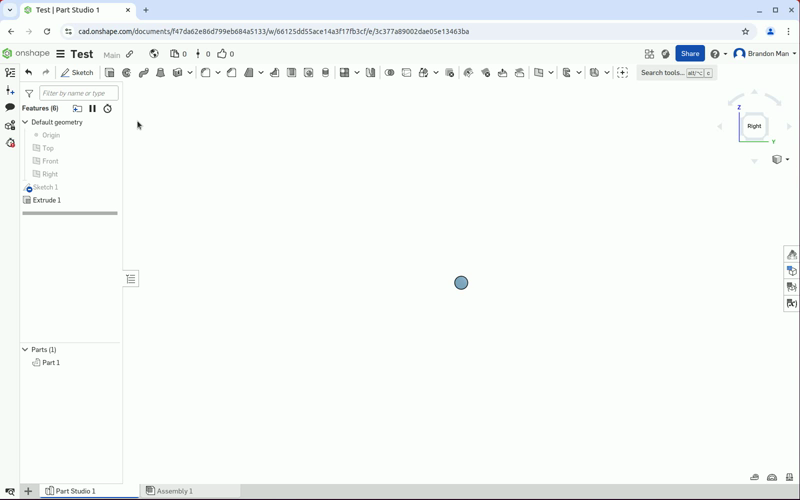
key(shift+h)
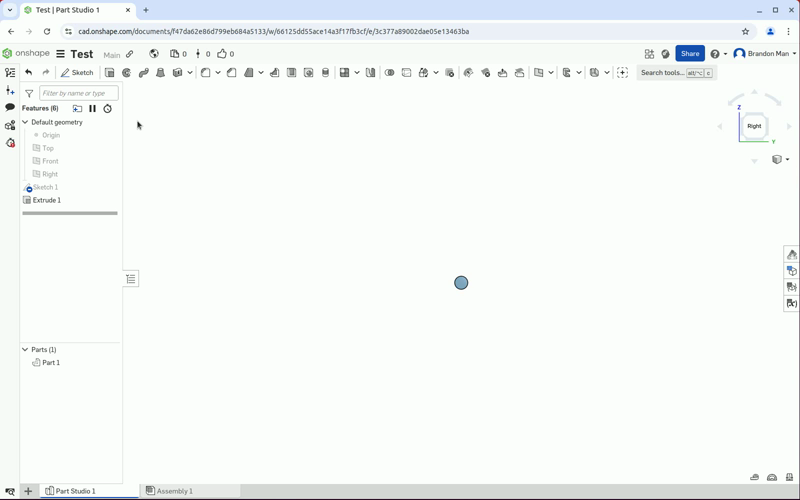
key(shift+h)
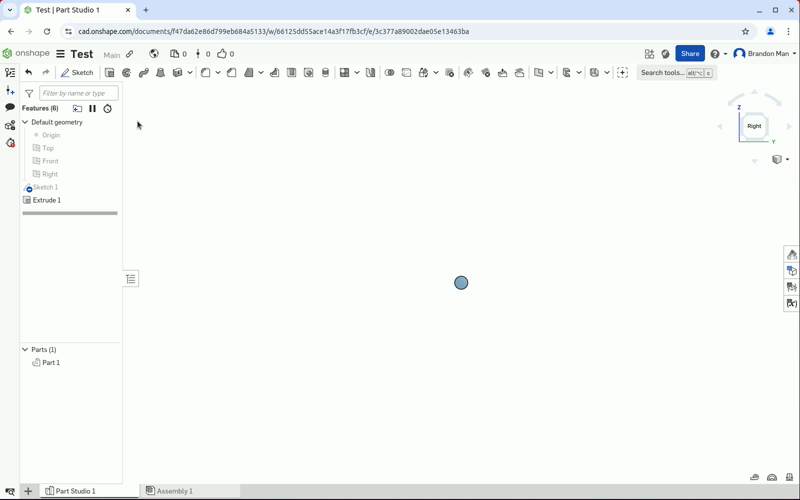
mouse_move(73, 189)
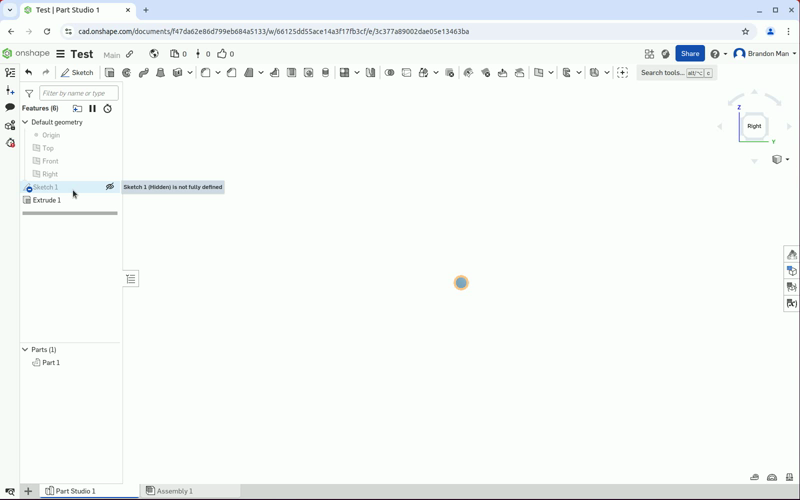
click(73, 189)
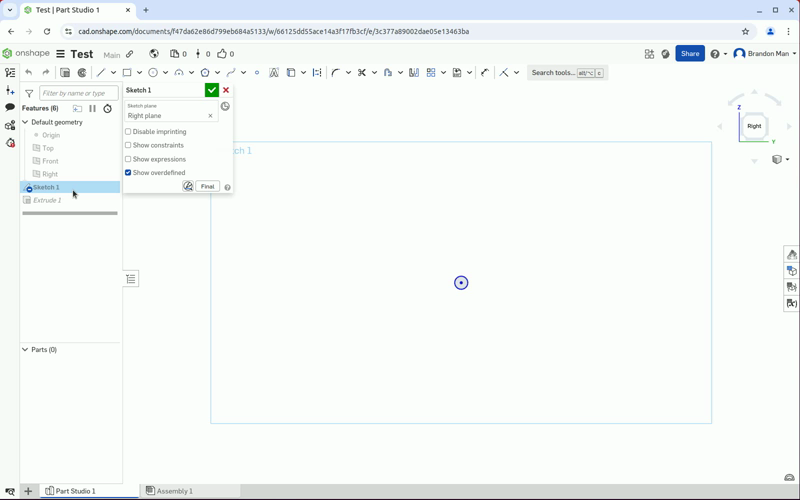
mouse_move(229, 92)
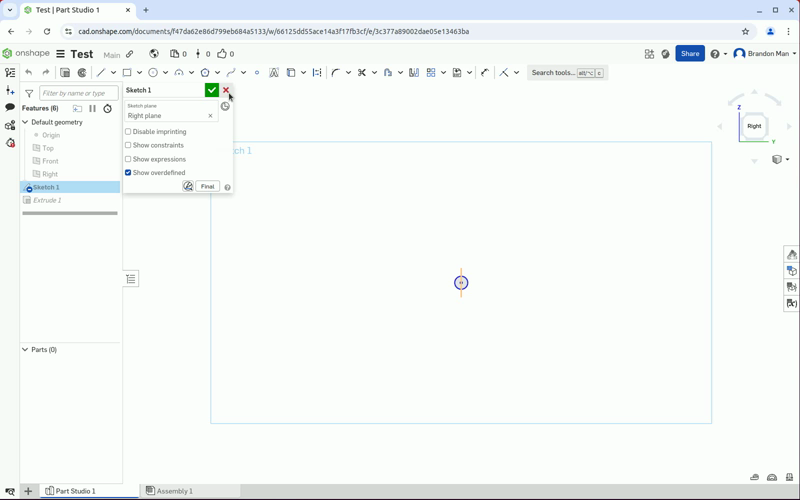
click(229, 92)
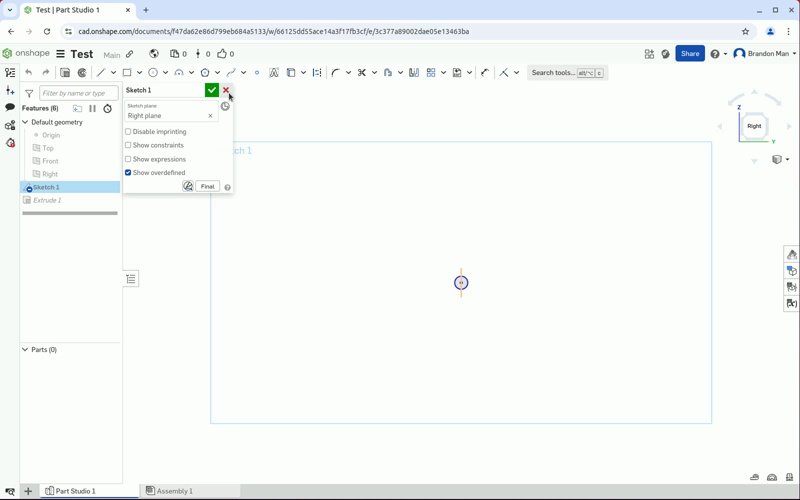
key(shift+s)
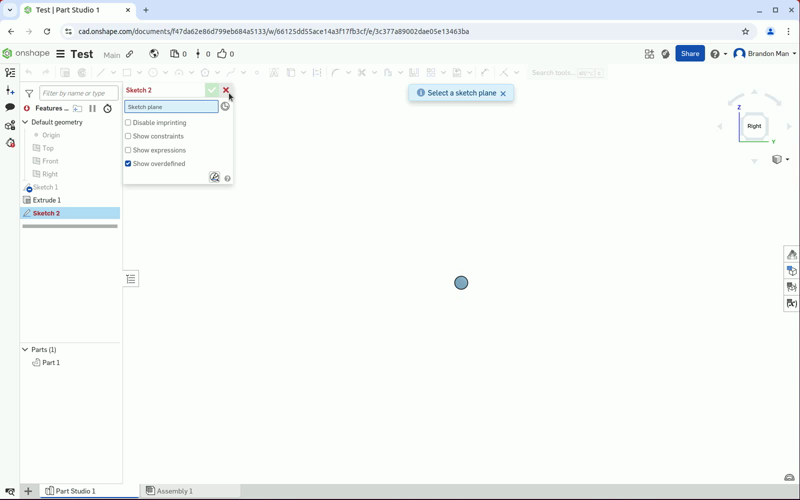
mouse_move(73, 176)
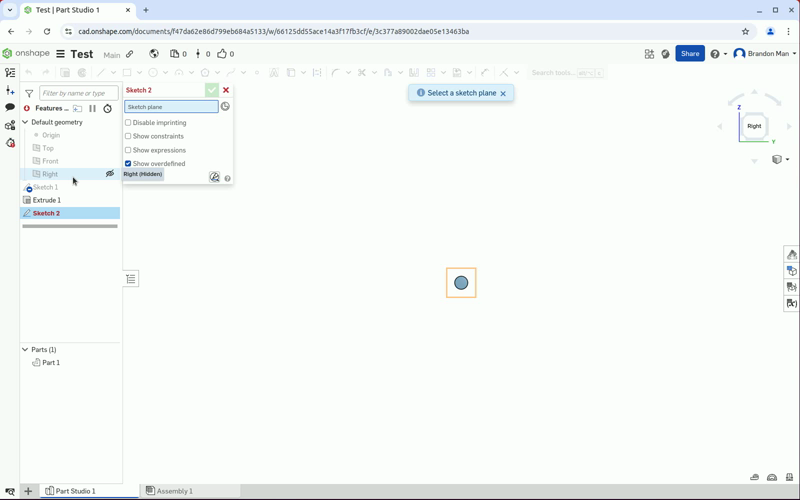
click(73, 176)
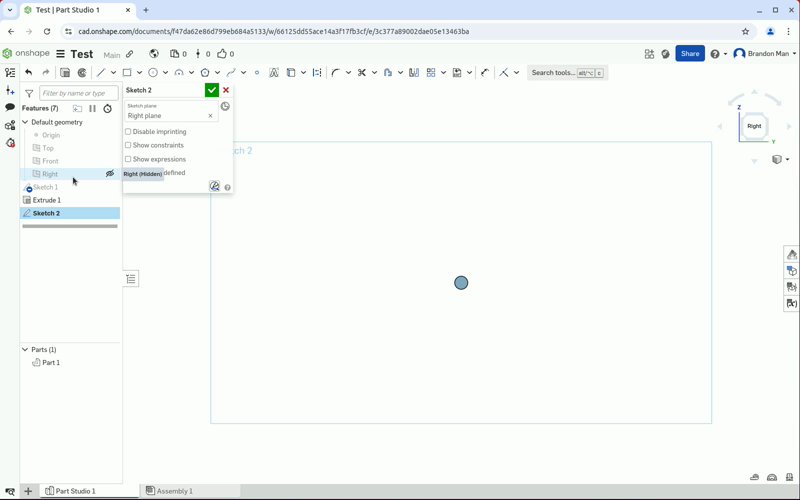
mouse_move(73, 352)
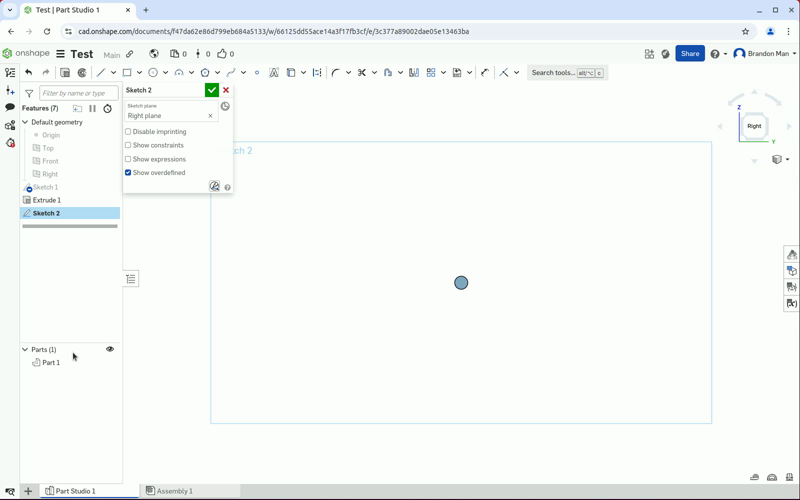
key(y)
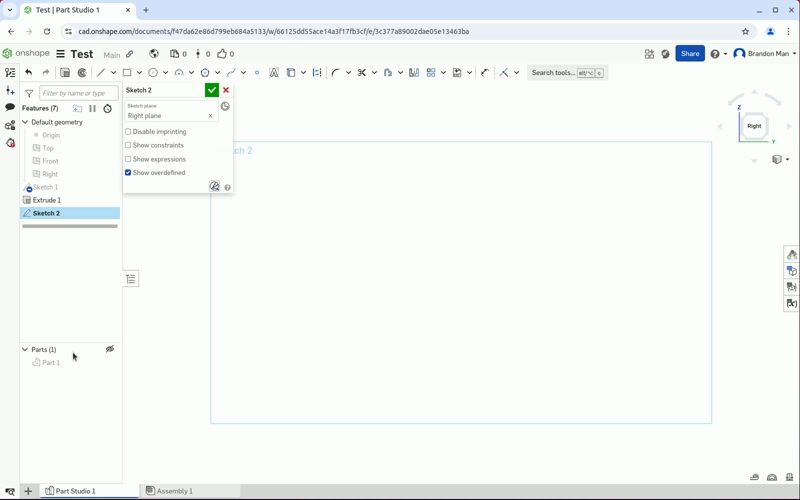
key(c)
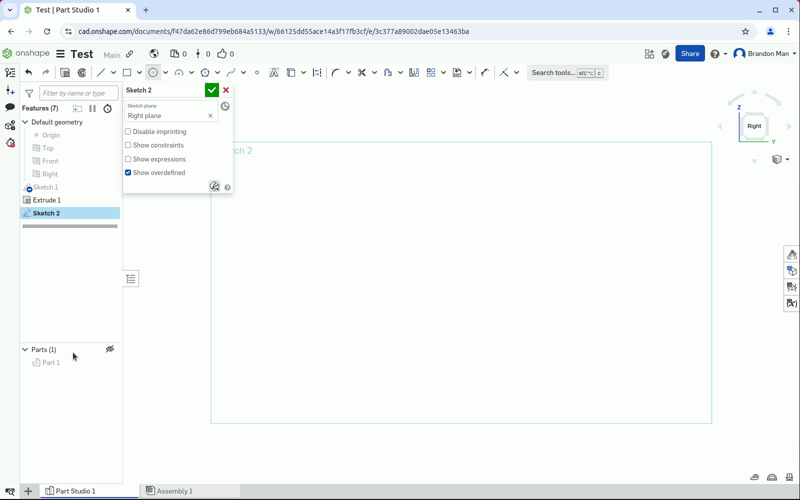
key_down(shift)
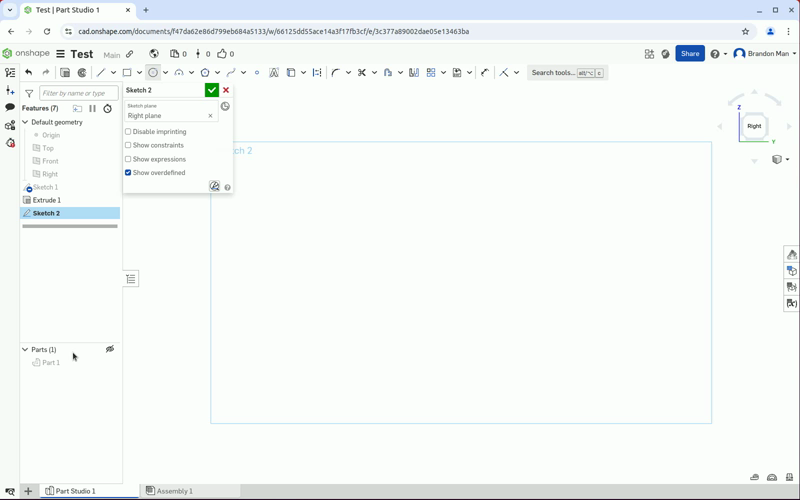
mouse_move(461, 282)
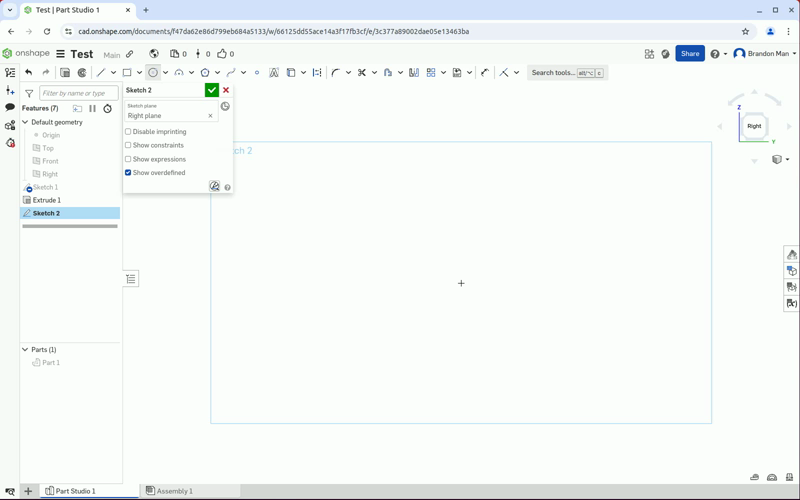
click(461, 282)
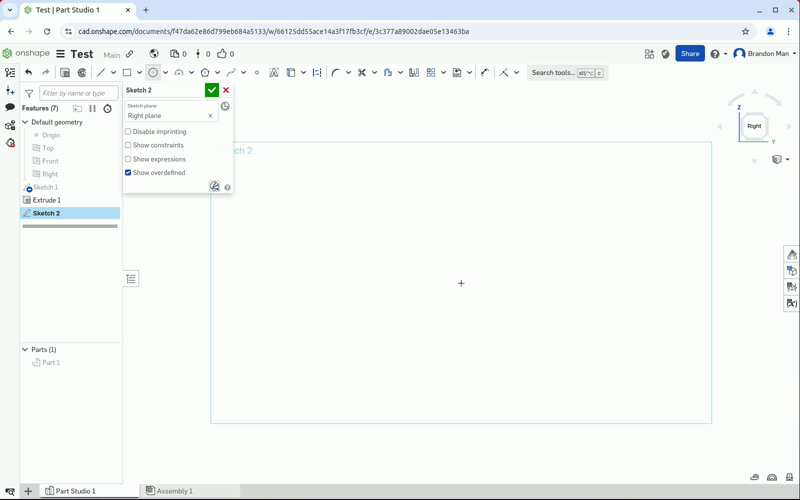
key_up(shift)
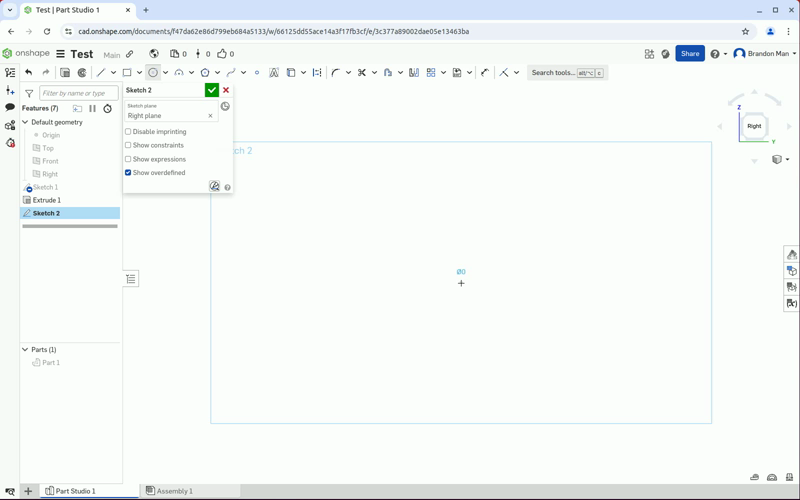
mouse_move(471, 282)
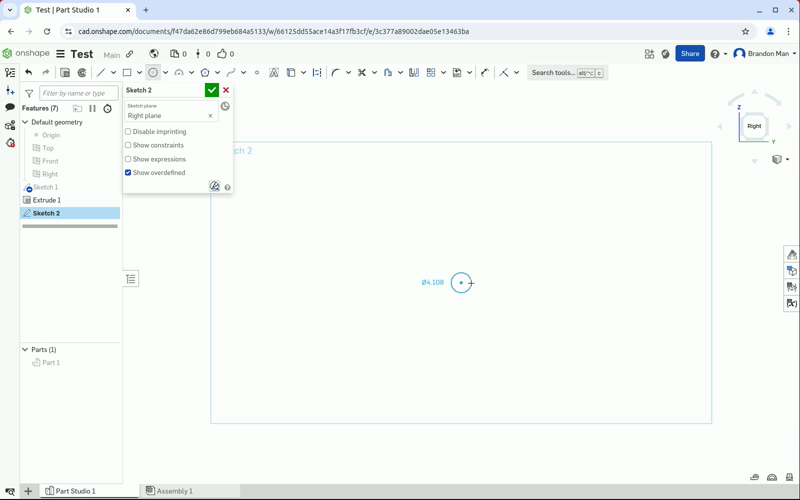
click(471, 282)
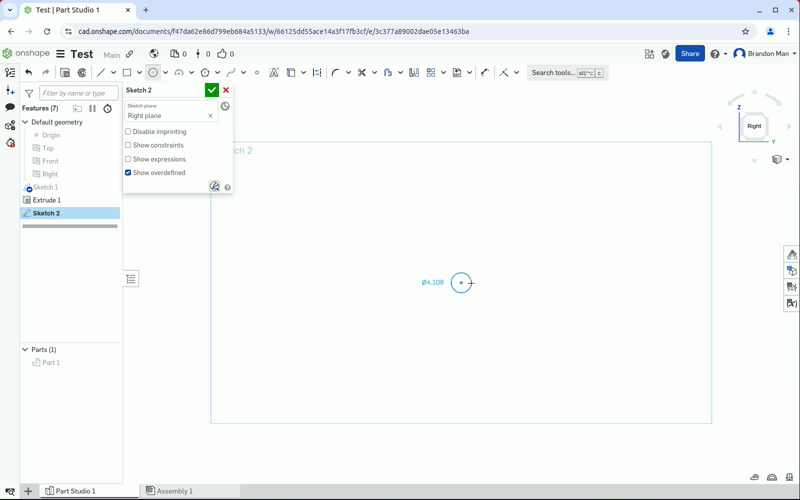
key(esc)
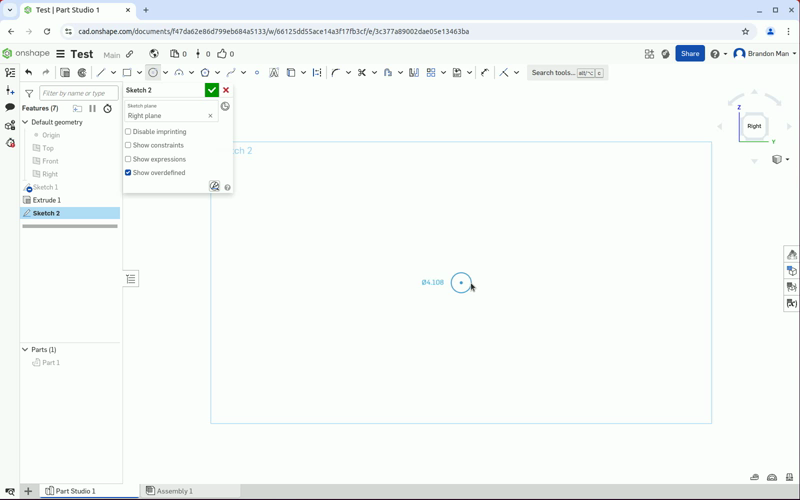
mouse_move(464, 276)
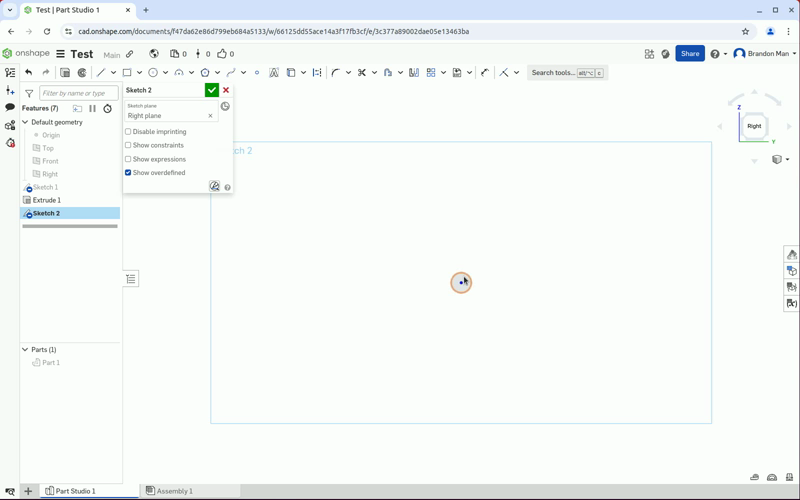
scroll(6)
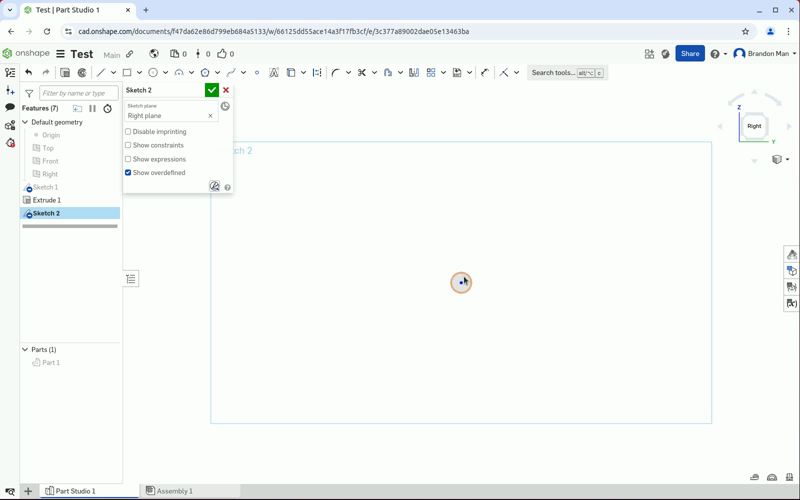
scroll(6)
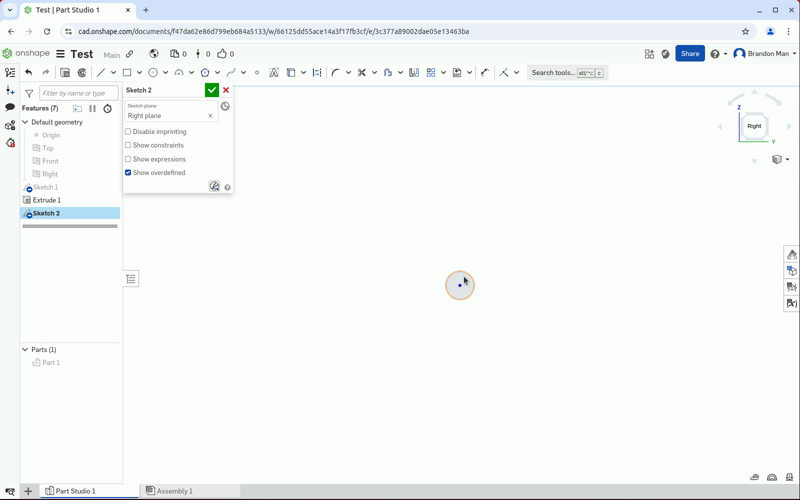
scroll(6)
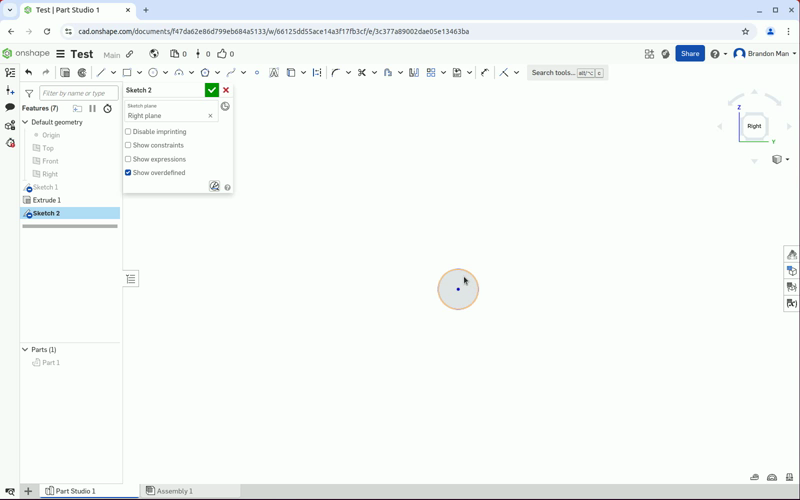
scroll(6)
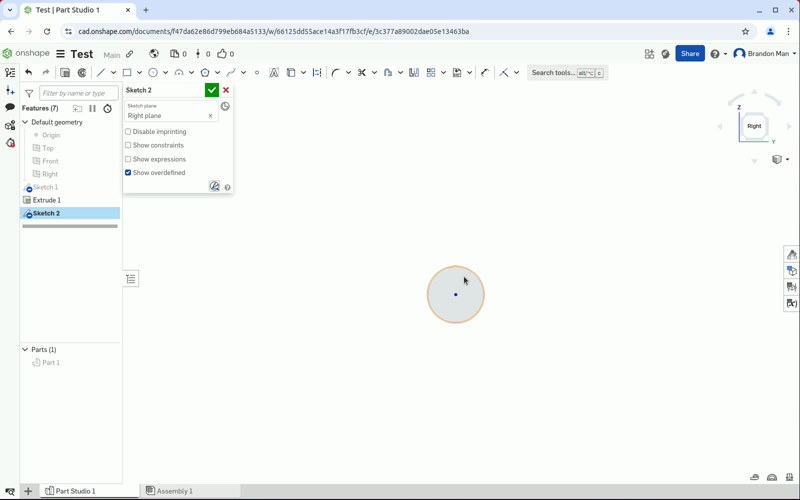
scroll(6)
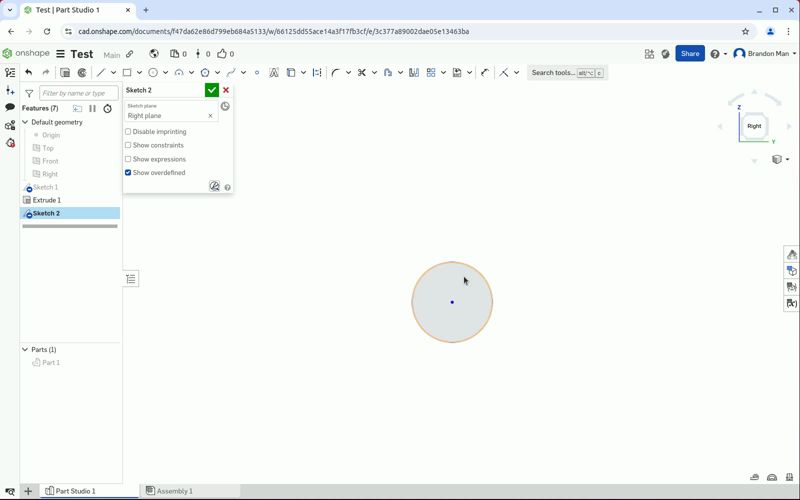
scroll(6)
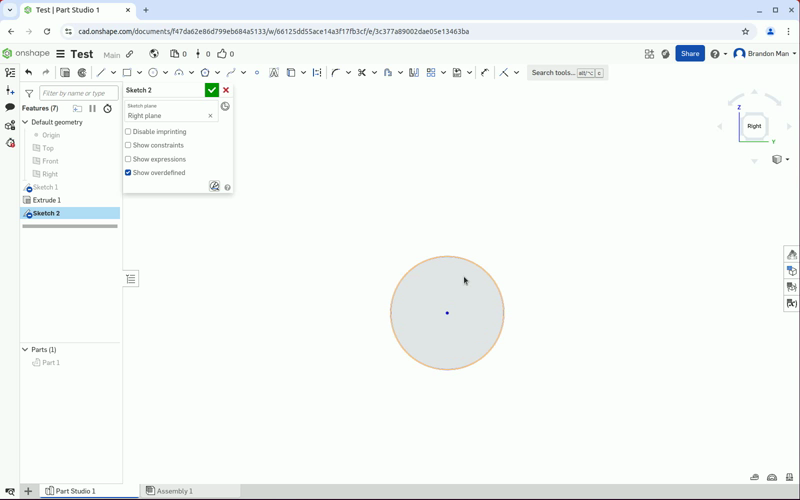
scroll(6)
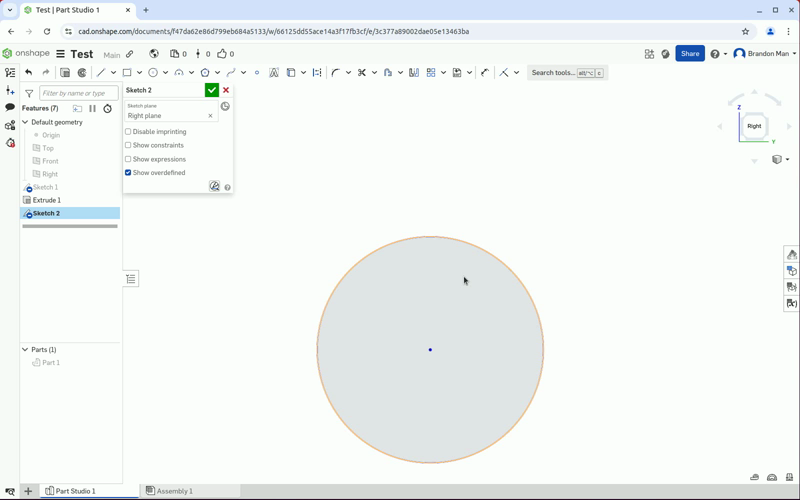
click(464, 276)
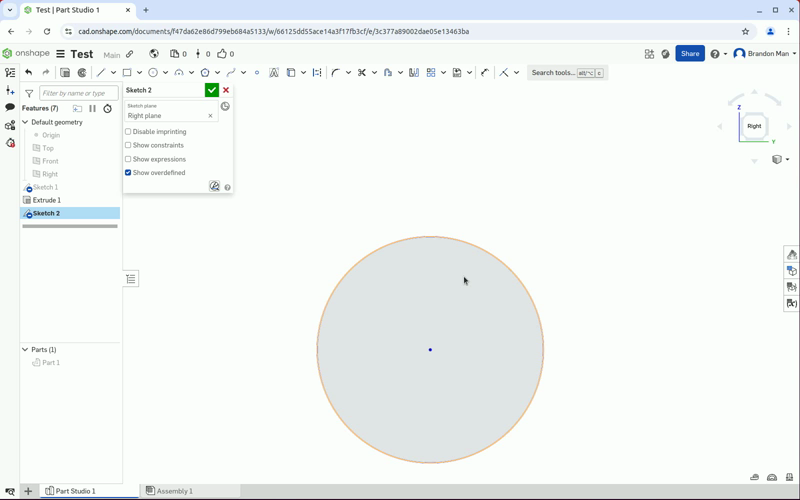
scroll(-6)
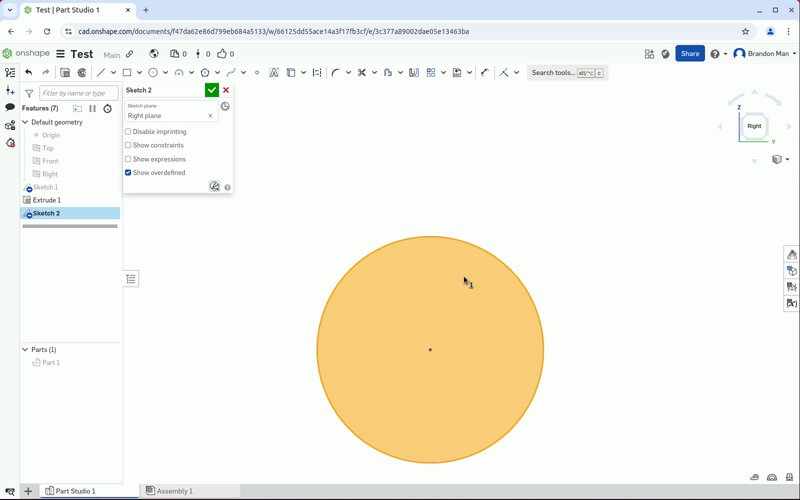
scroll(-6)
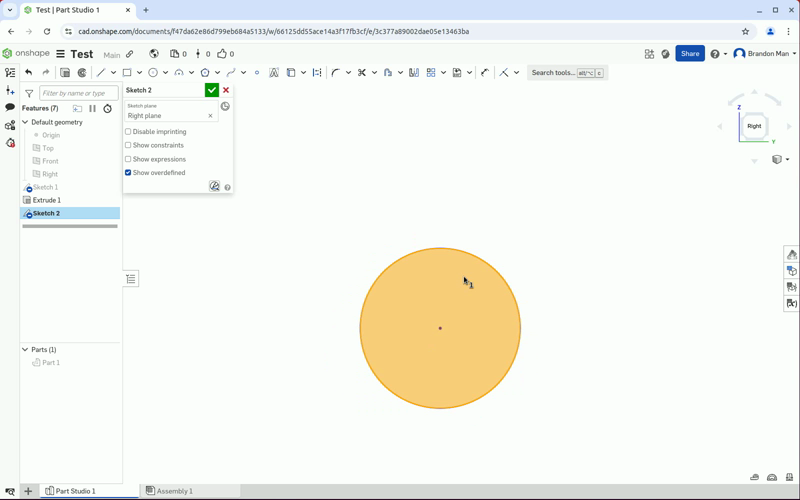
scroll(-6)
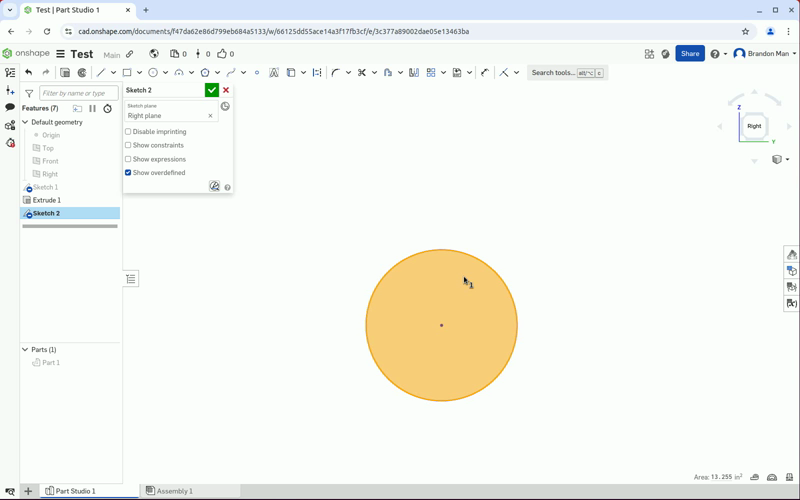
scroll(-6)
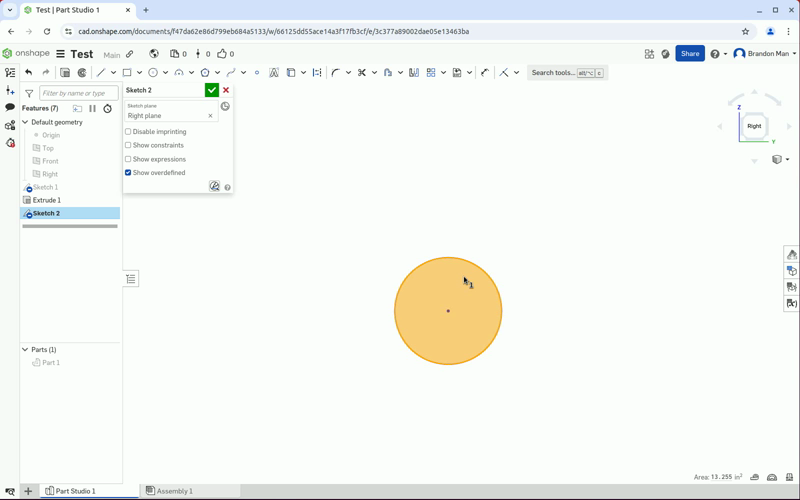
scroll(-6)
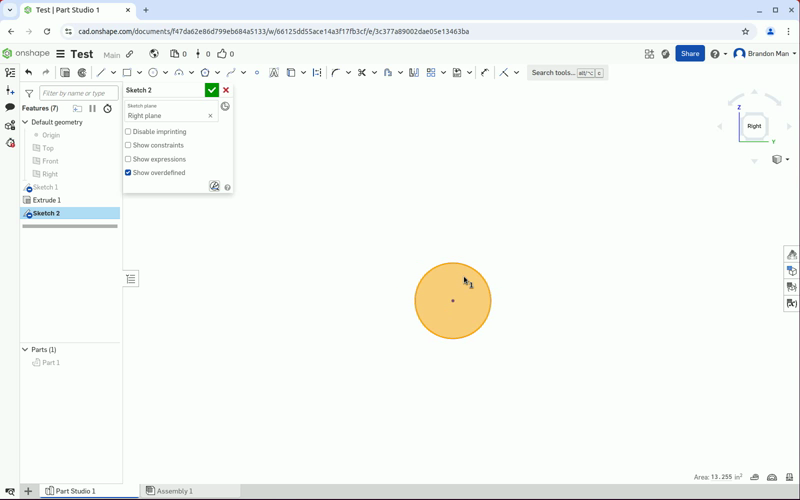
scroll(-6)
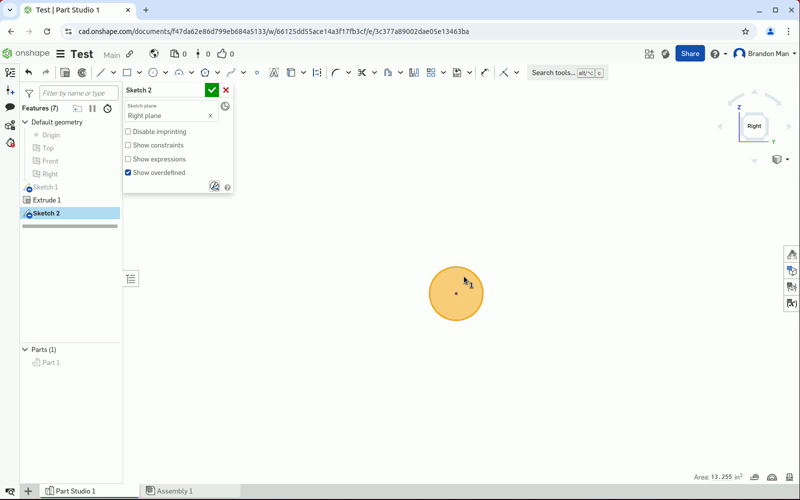
scroll(-6)
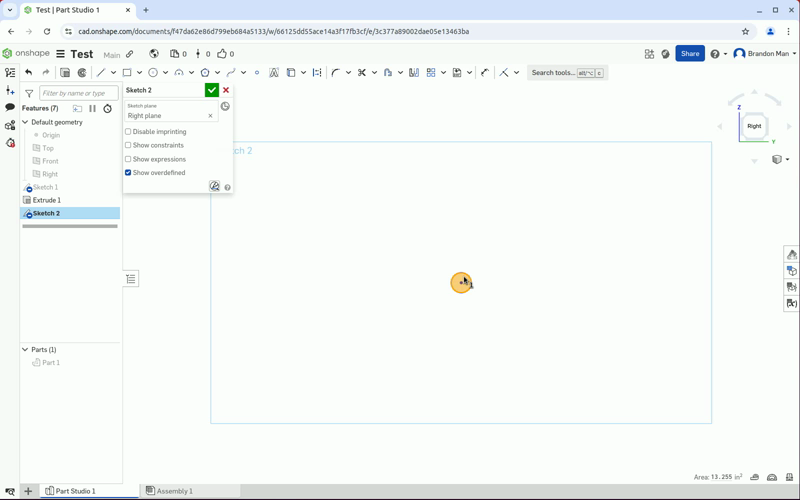
mouse_move(73, 352)
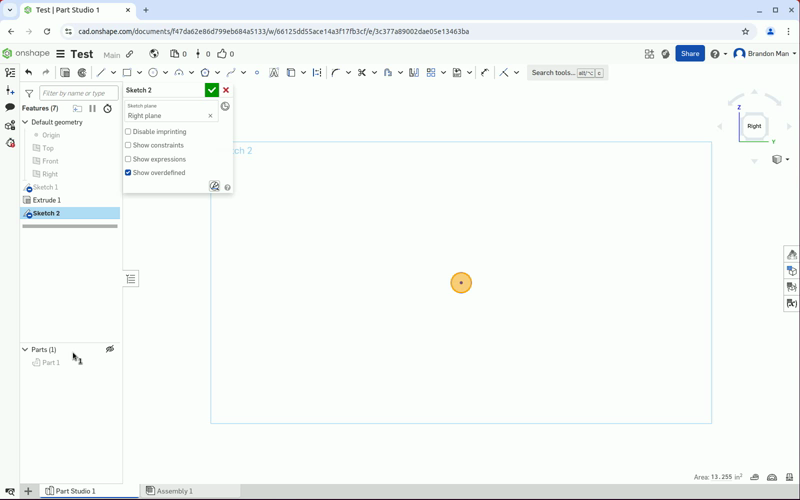
key(shift+y)
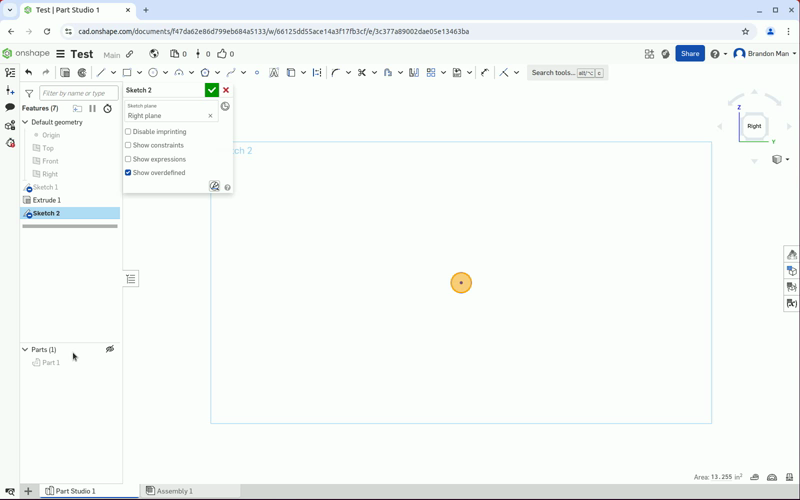
key(shift+e)
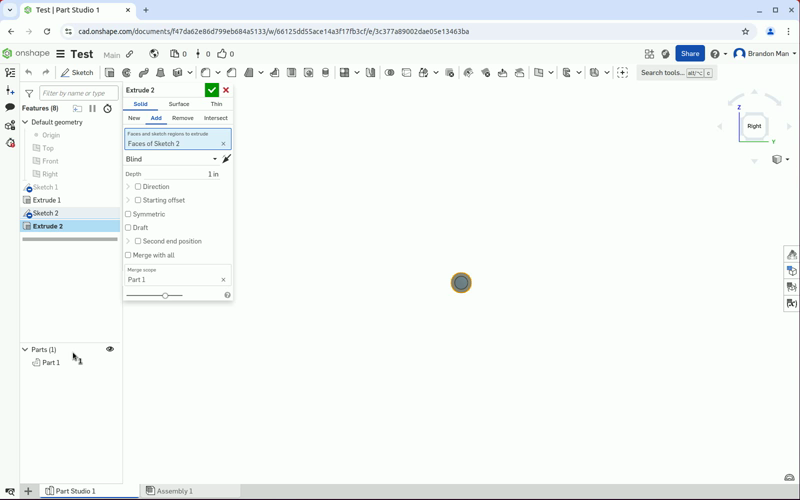
mouse_move(143, 106)
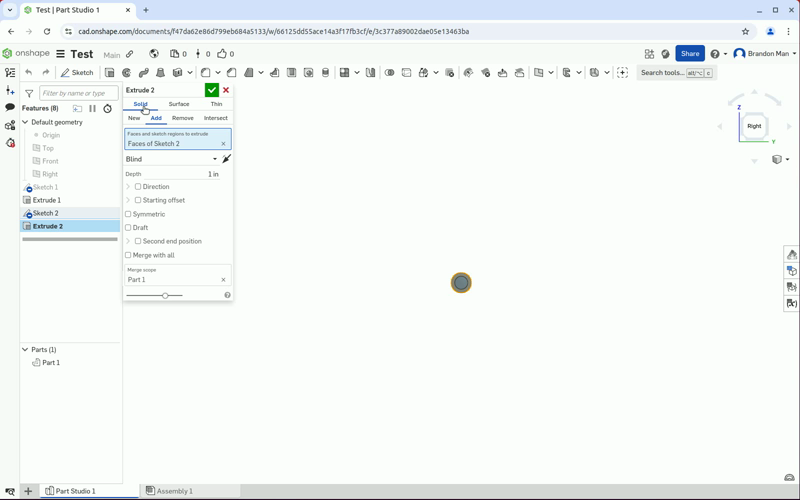
click(143, 106)
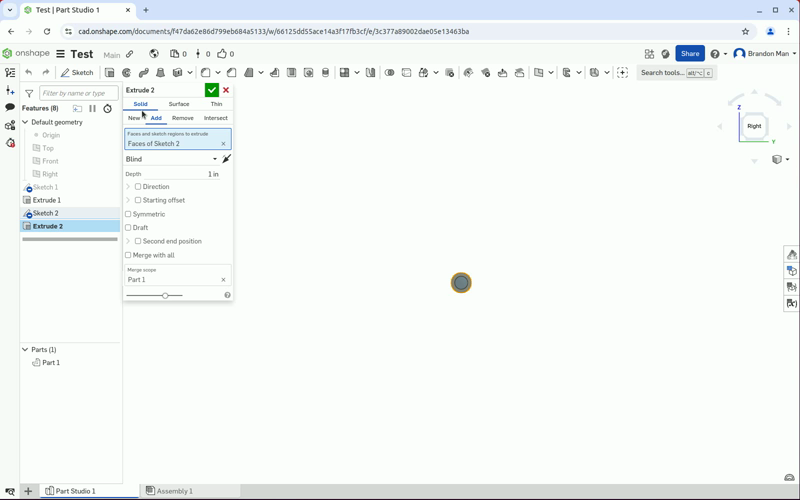
mouse_move(137, 120)
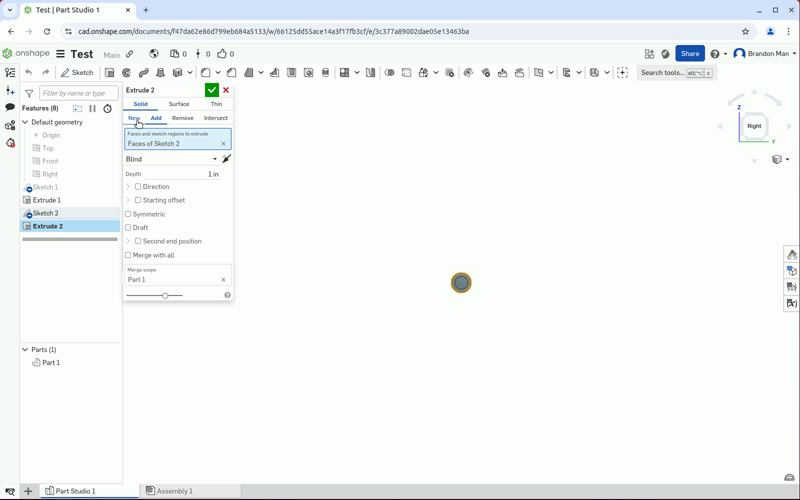
click(137, 120)
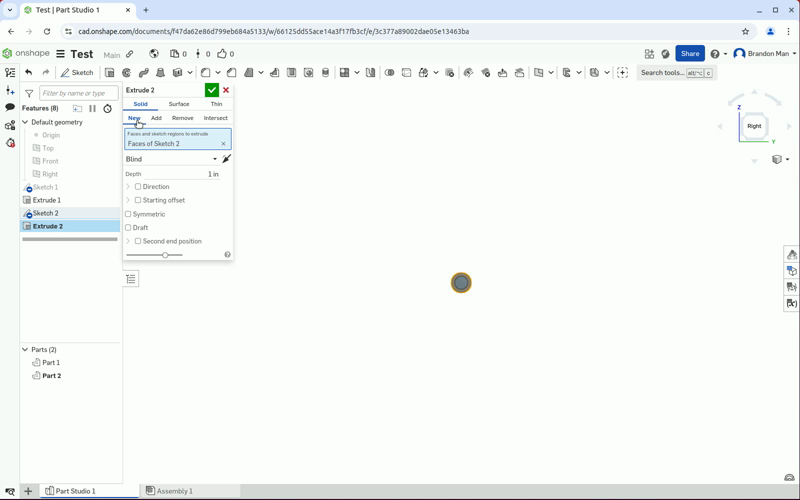
key(tab, 4)
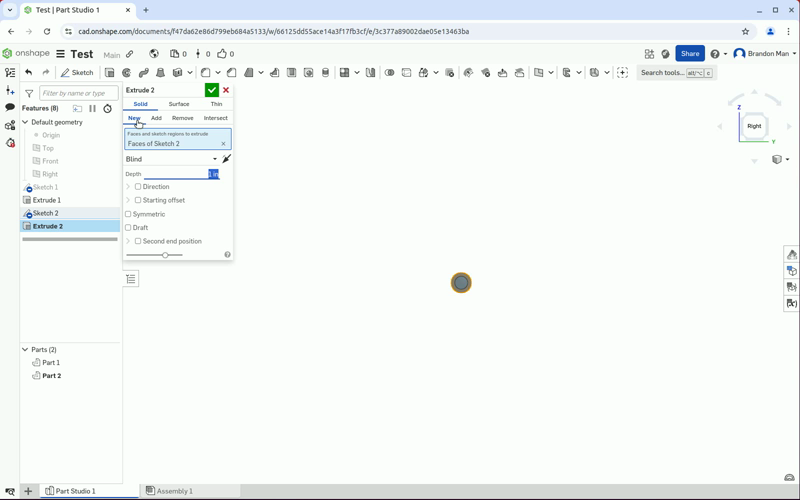
text(33.218)
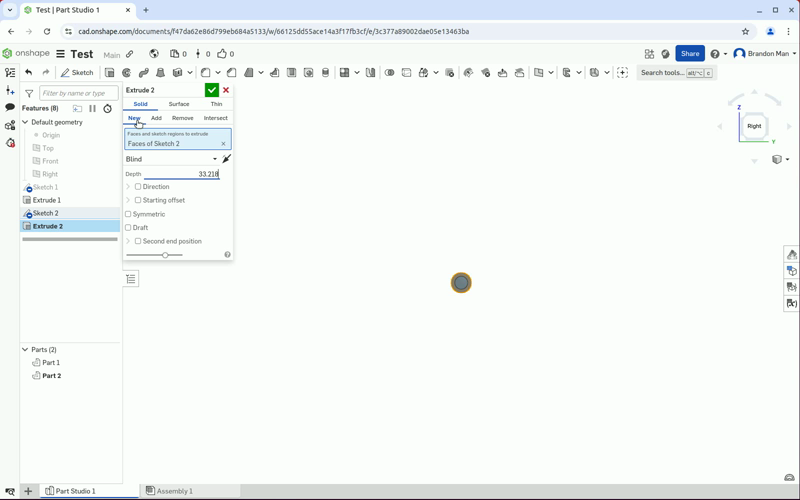
key(tab, 3)
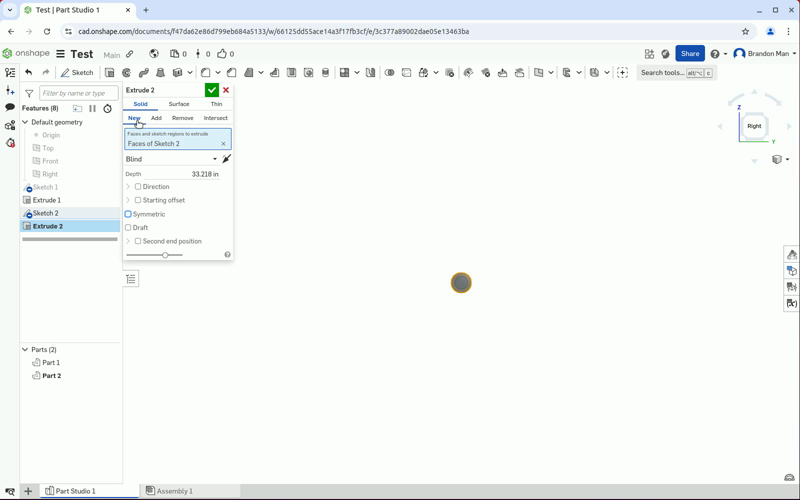
key(space)
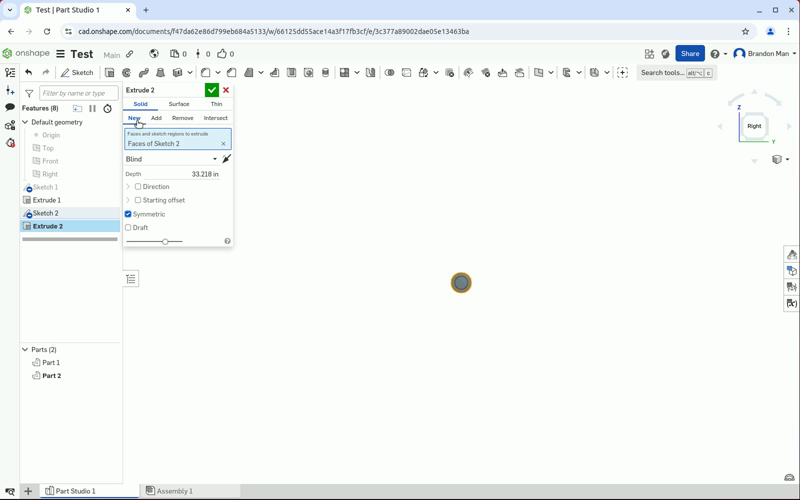
key(enter)
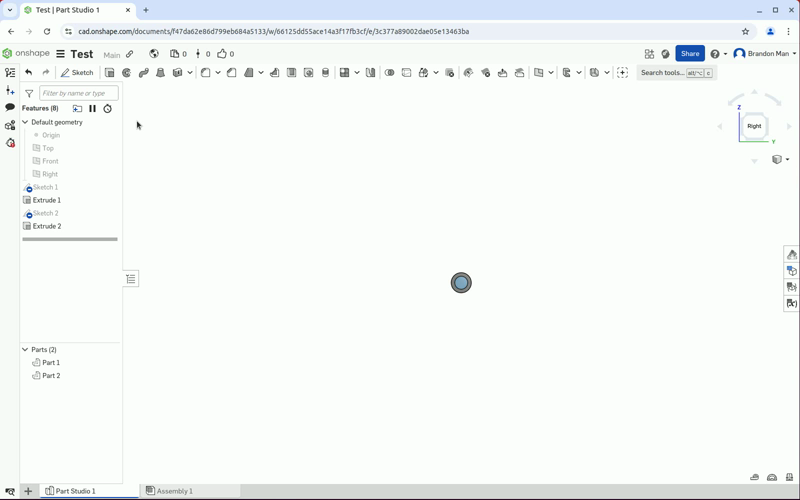
key(shift+h)
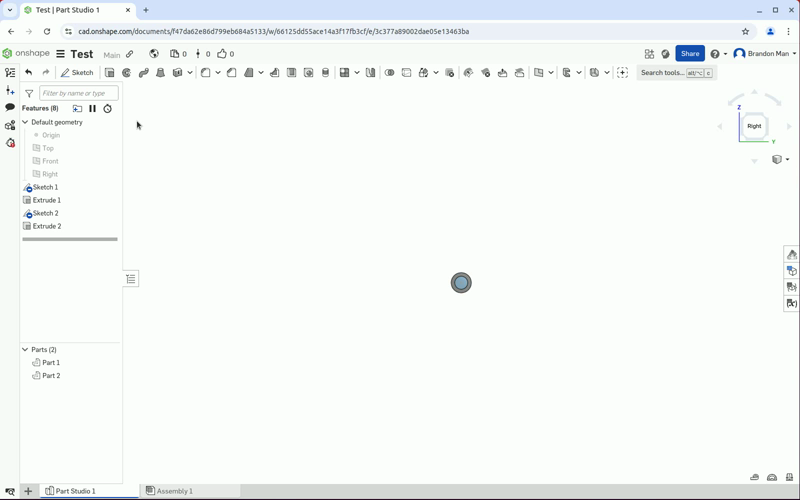
key(shift+h)
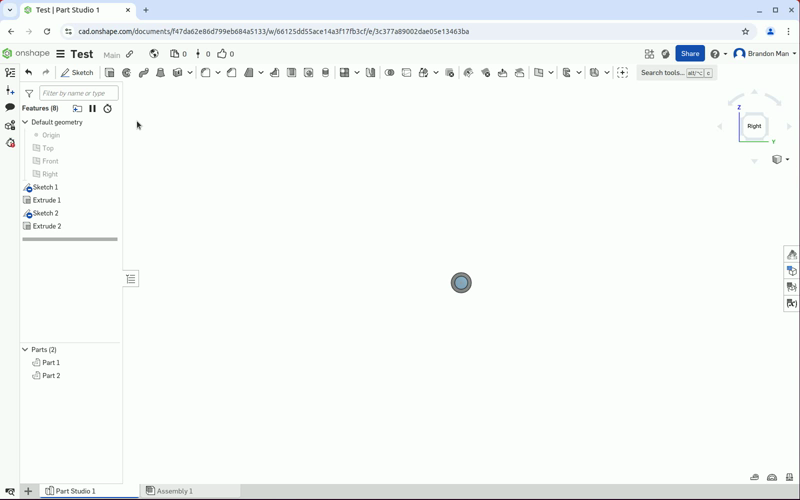
key(shift+7)
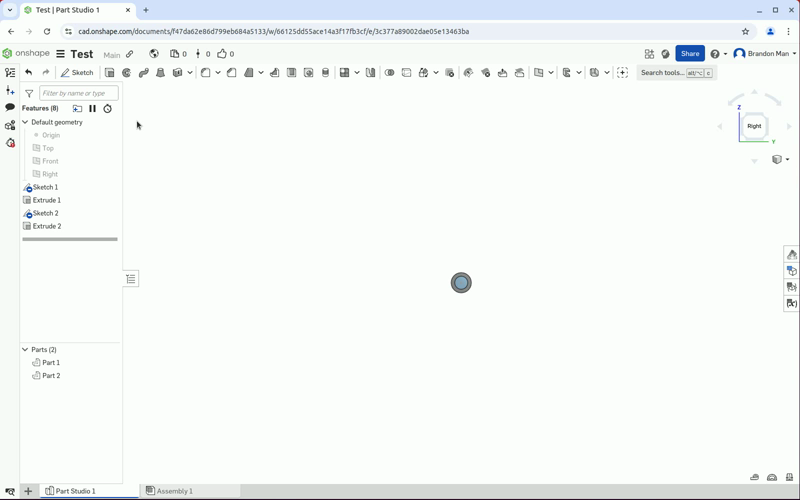
key(right, 2)
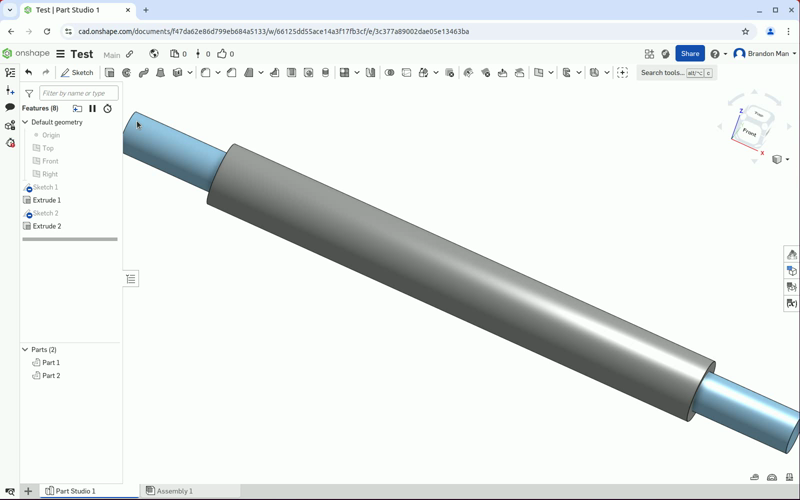
key(down, 2)
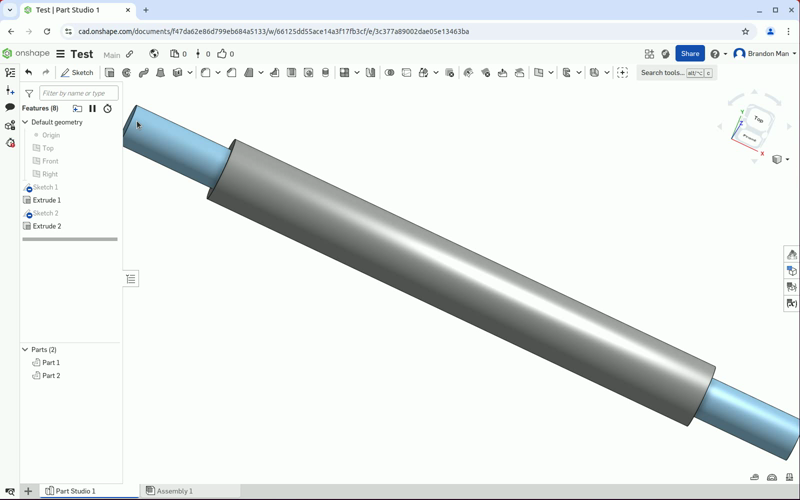
key(up, 2)
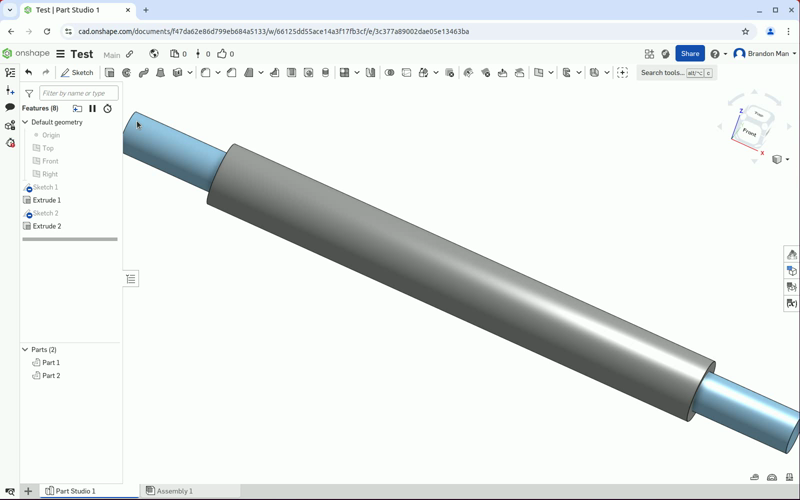
key(left, 2)
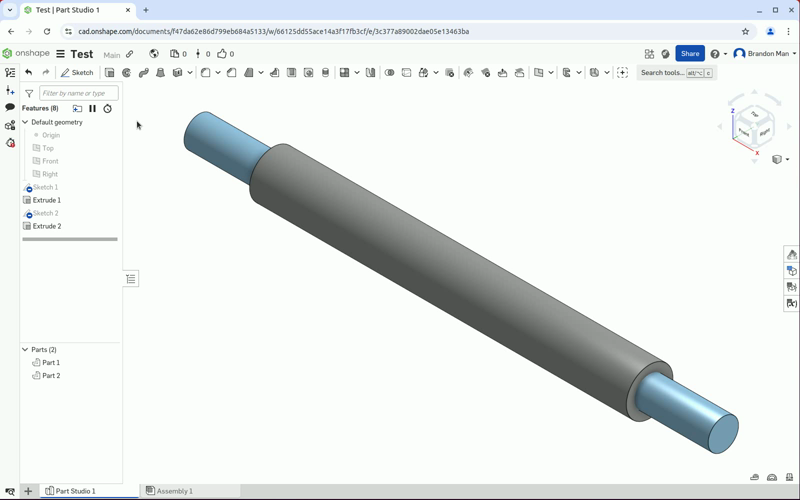
mouse_move(73, 189)
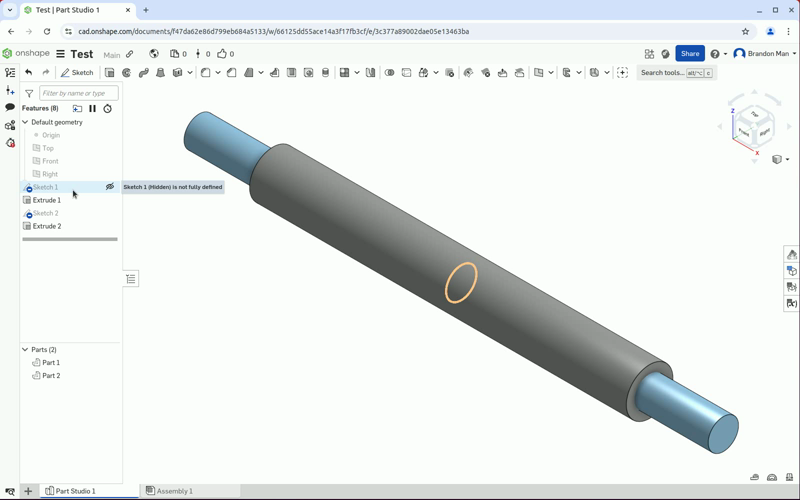
click(73, 189)